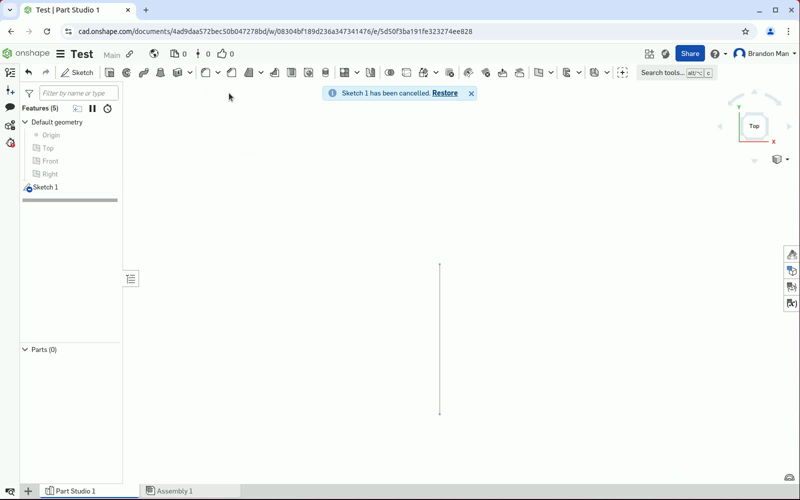
key(shift+h)
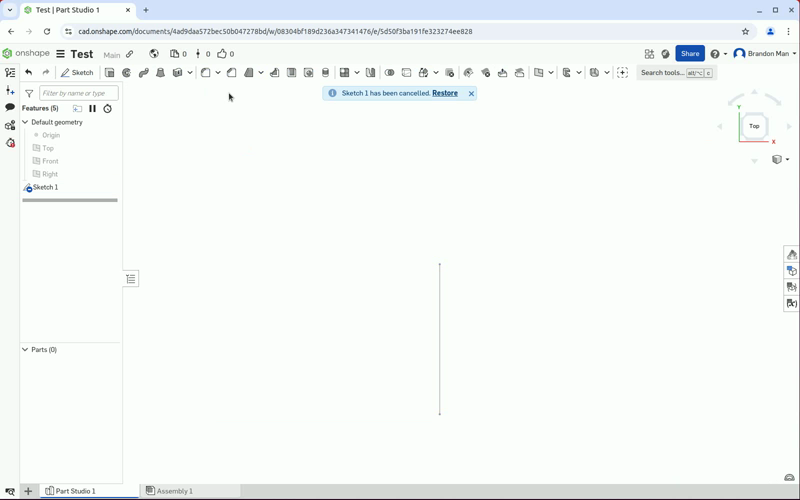
key(shift+s)
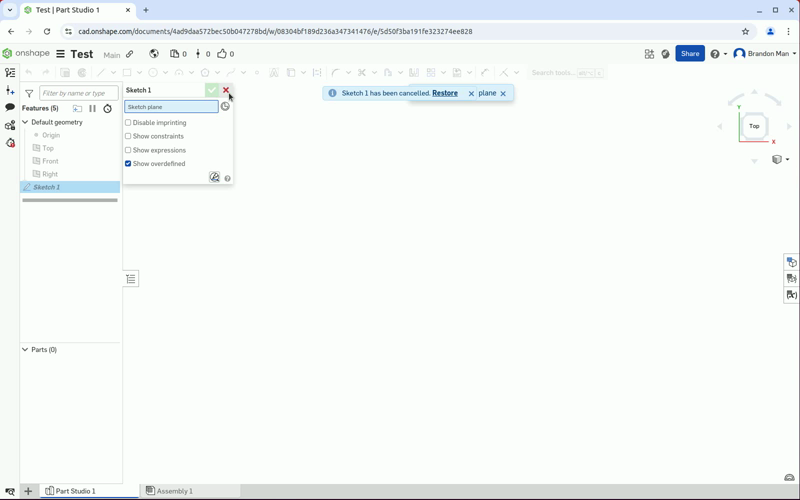
mouse_move(73, 150)
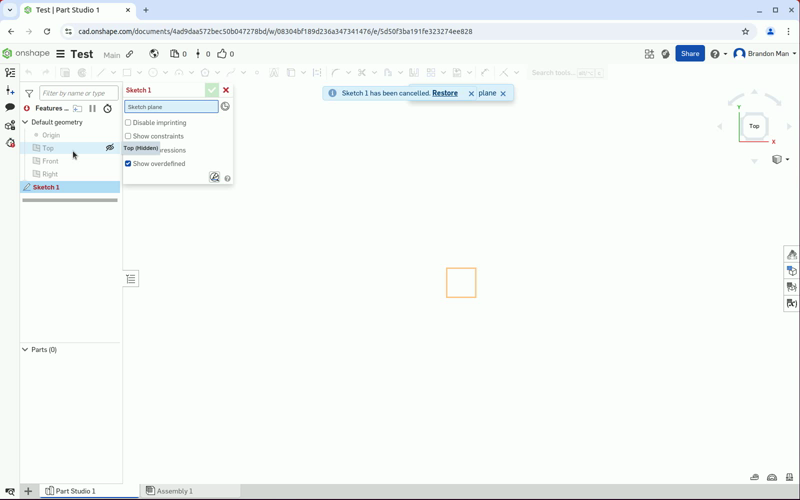
click(73, 150)
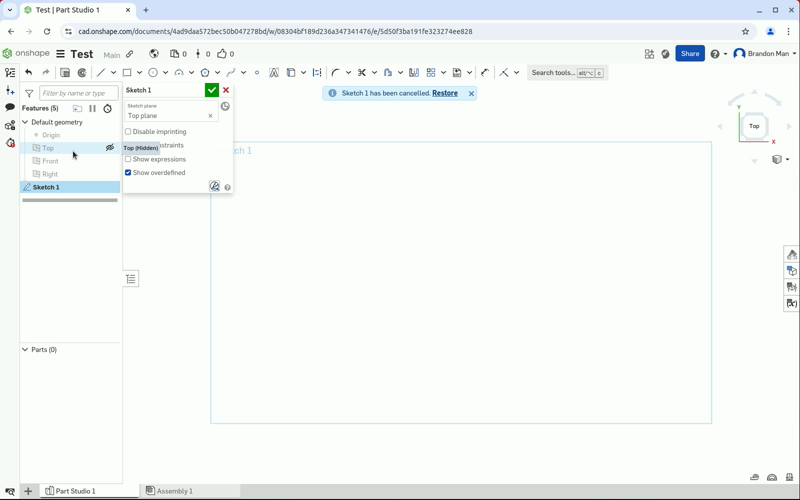
mouse_move(73, 352)
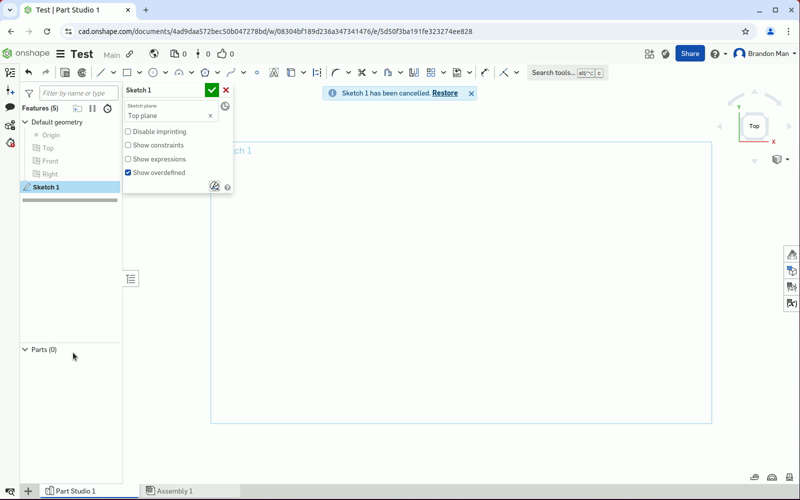
key(y)
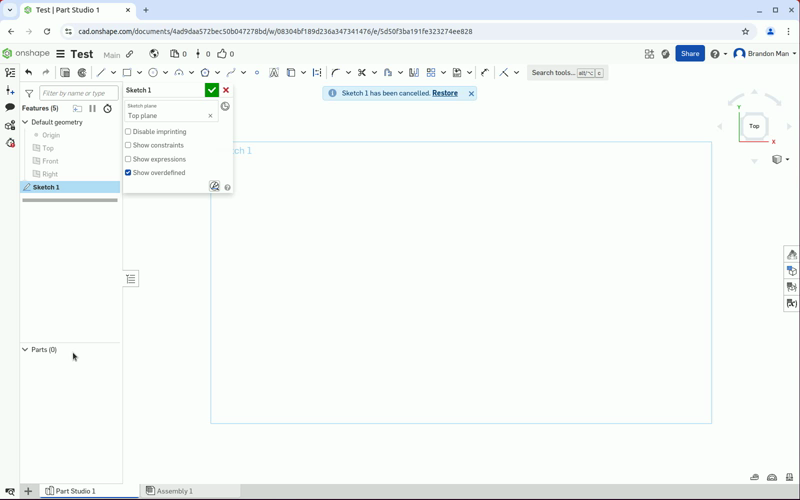
key(l)
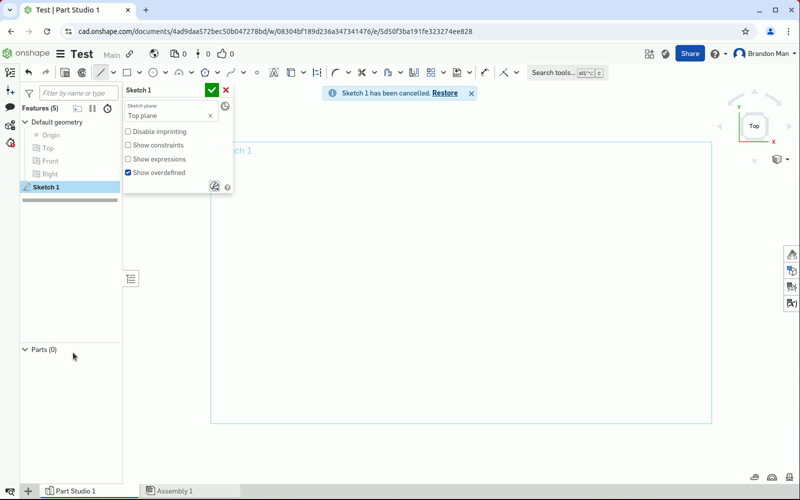
key_down(shift)
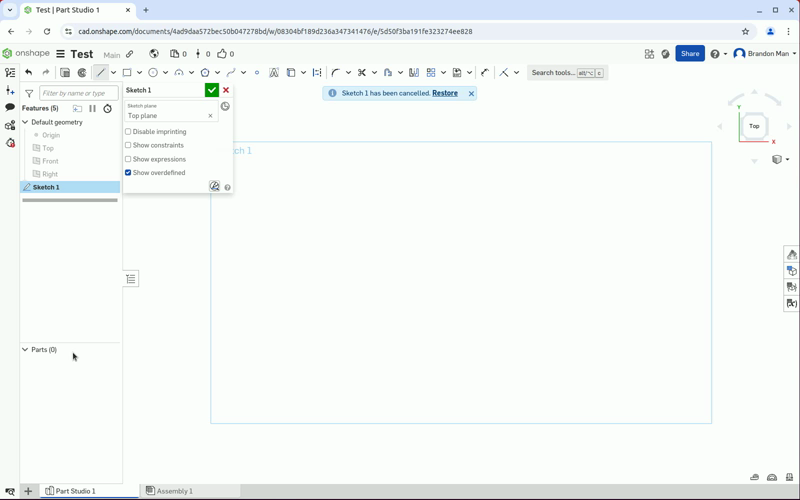
mouse_move(350, 260)
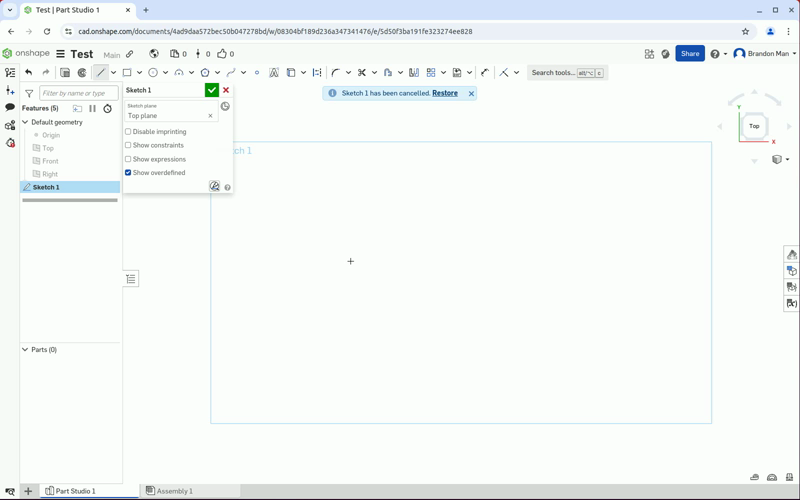
click(350, 260)
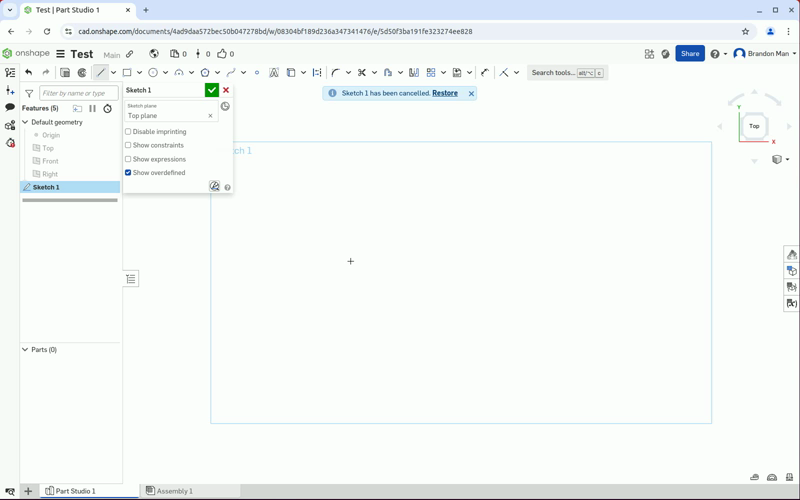
key_up(shift)
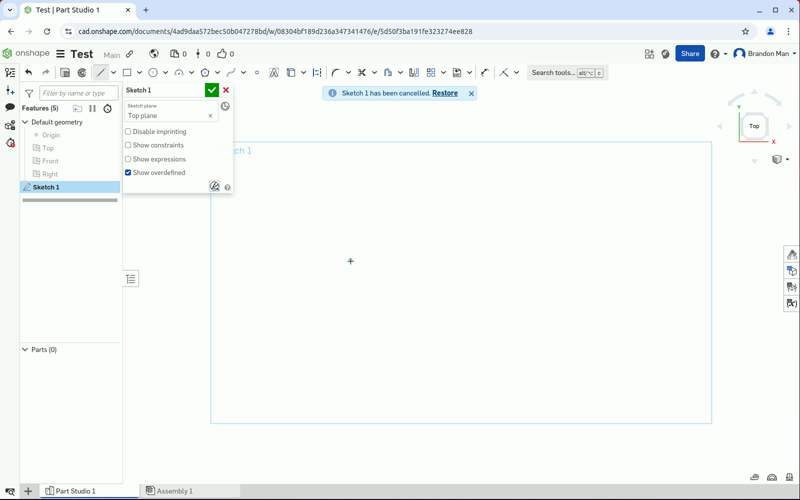
key_down(shift)
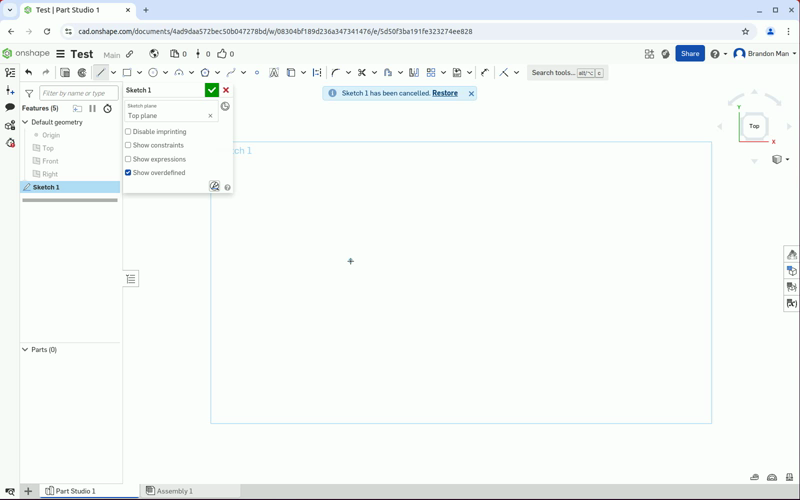
mouse_move(570, 260)
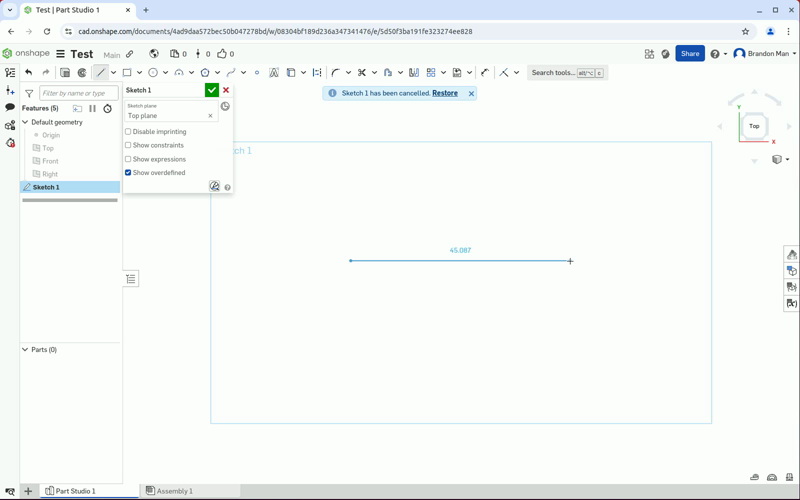
click(570, 260)
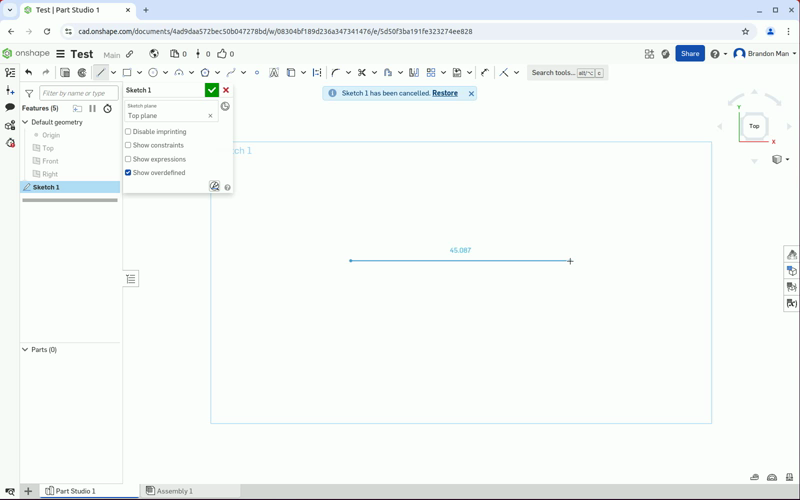
key_up(shift)
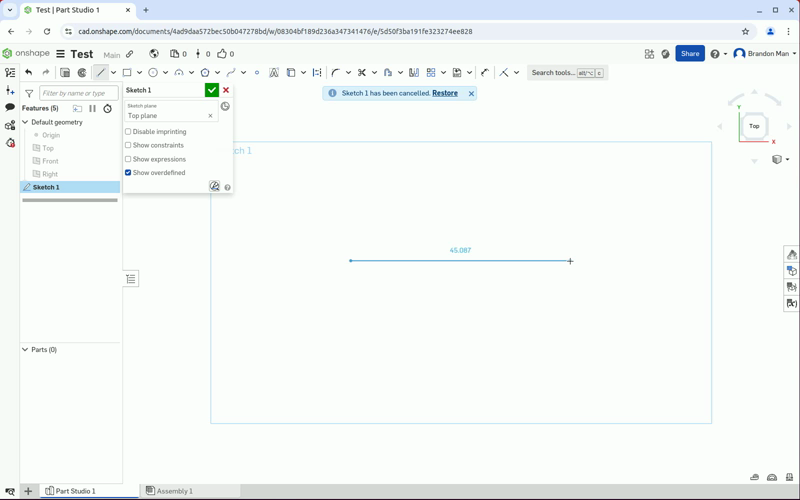
key(esc)
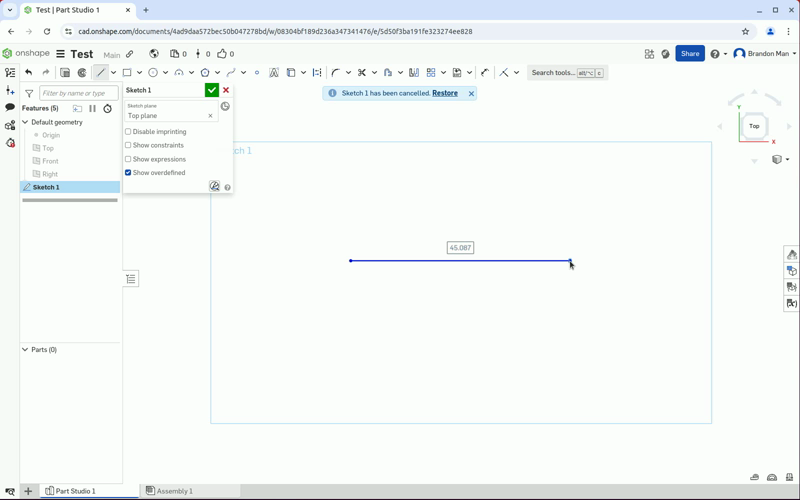
key(a)
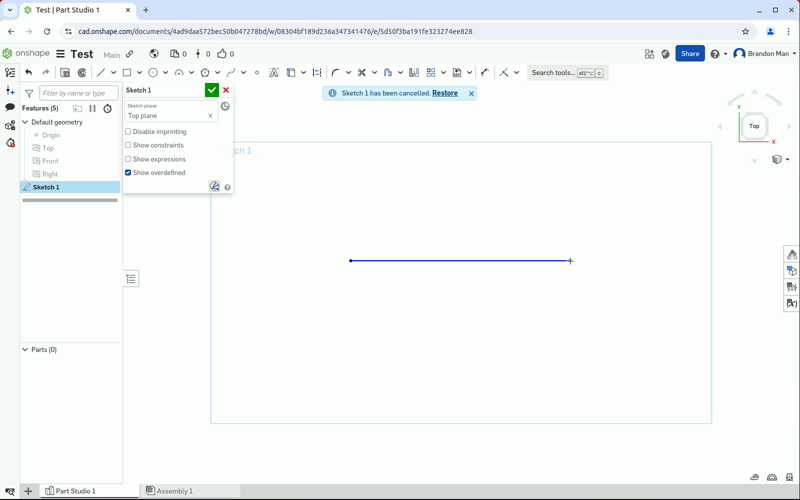
mouse_move(570, 260)
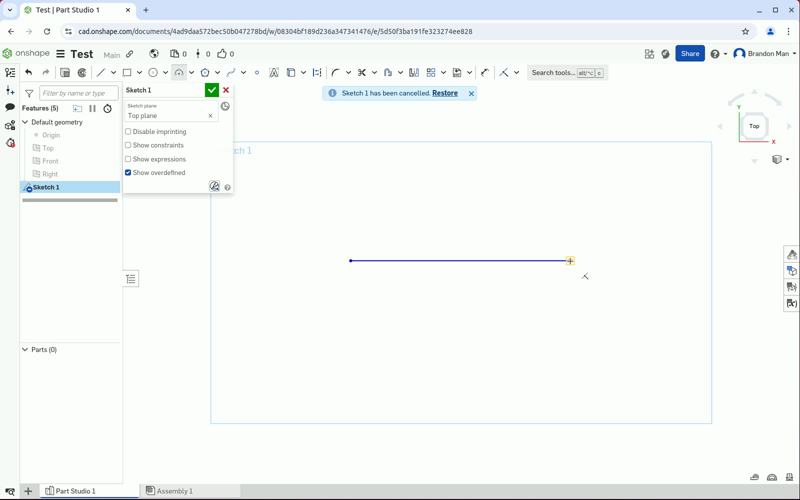
click(570, 260)
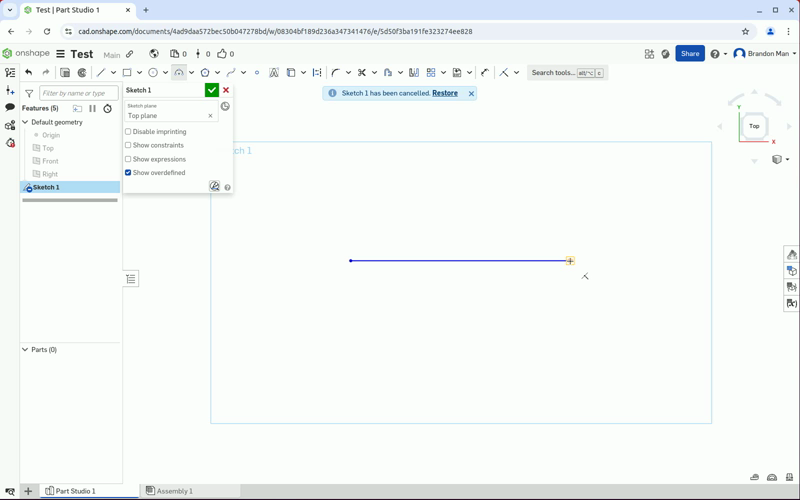
mouse_move(350, 260)
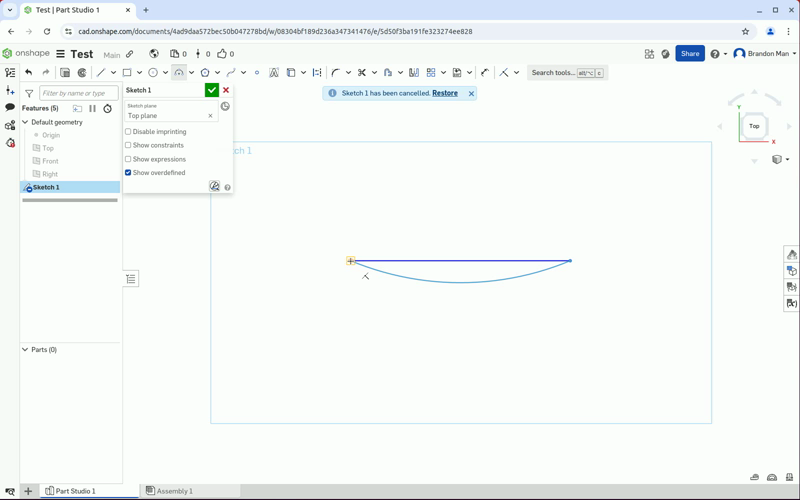
click(350, 260)
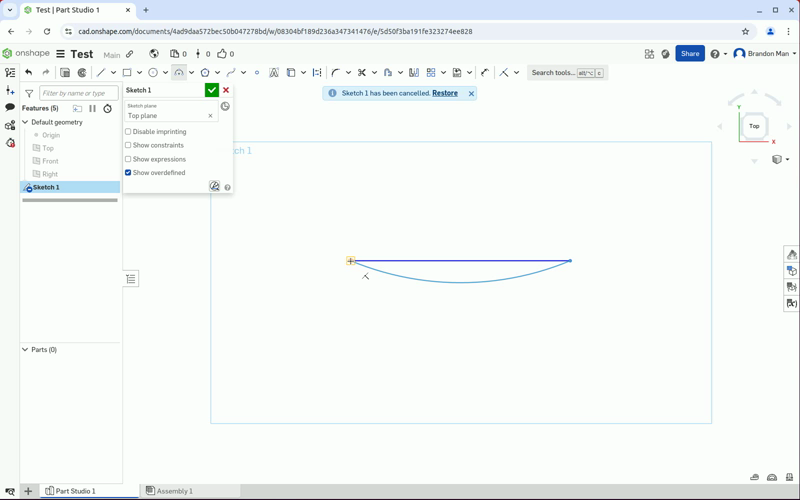
key_down(shift)
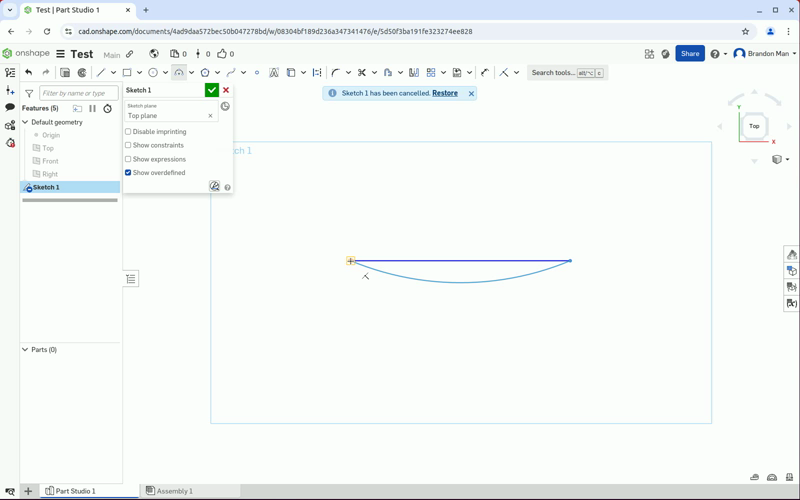
mouse_move(460, 170)
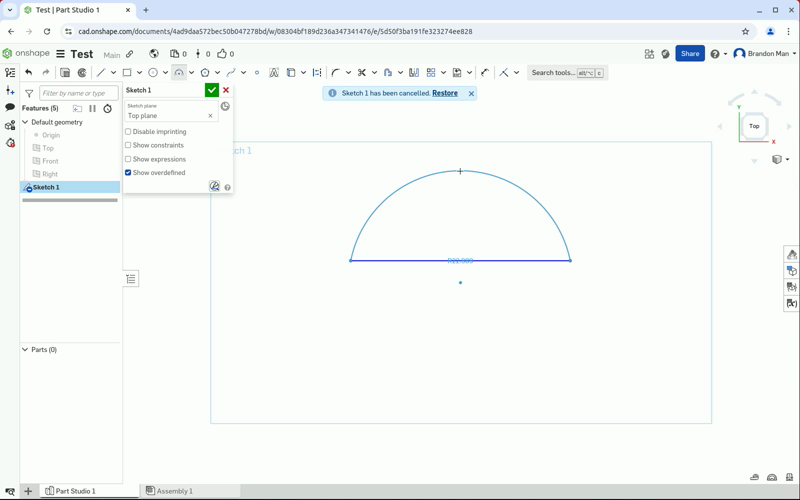
click(460, 170)
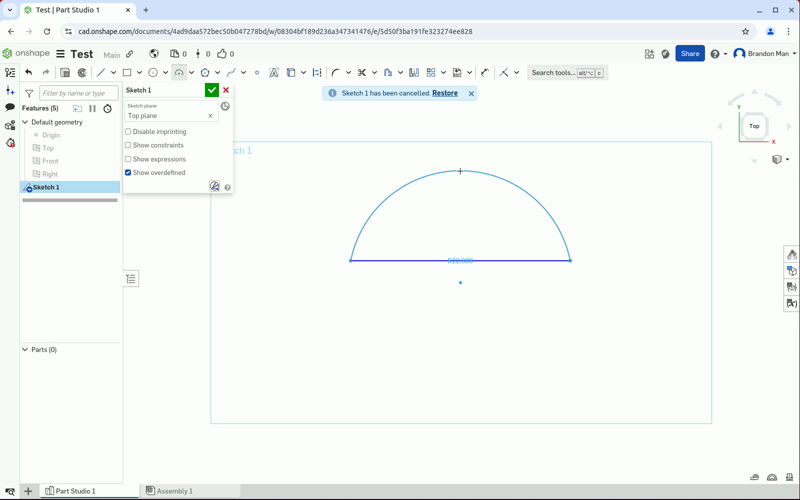
key_up(shift)
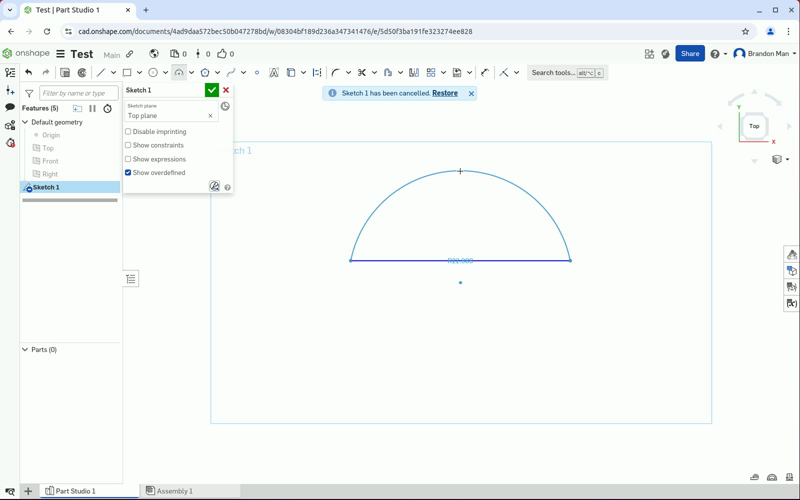
key(esc)
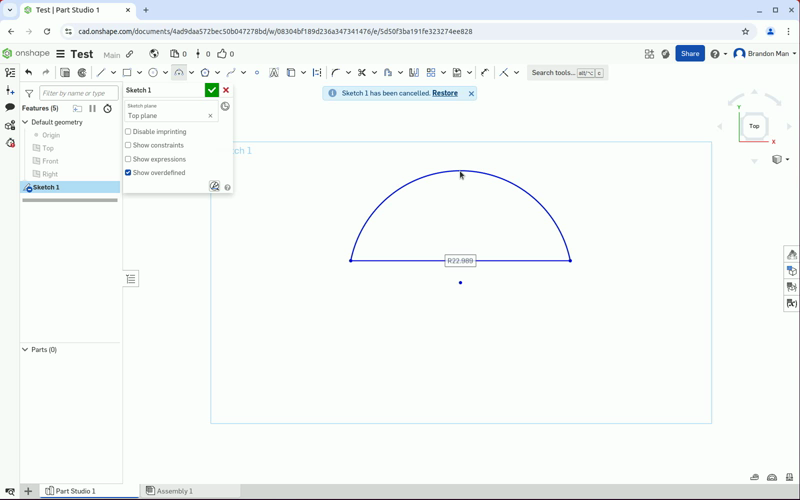
key(l)
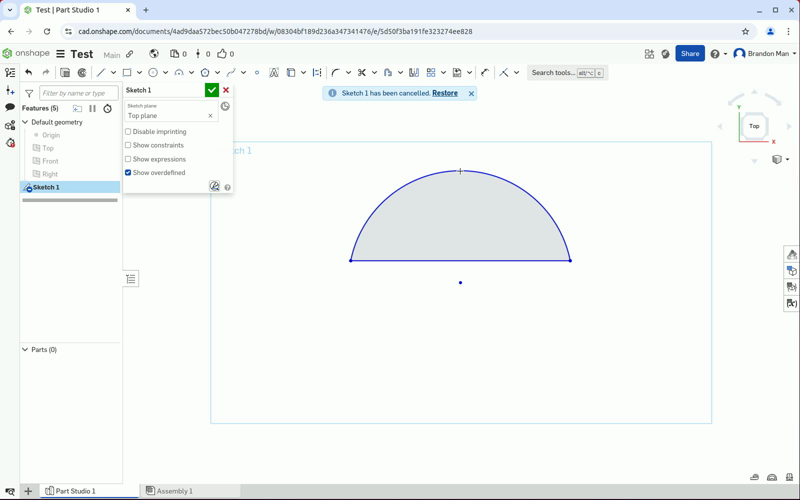
key_down(shift)
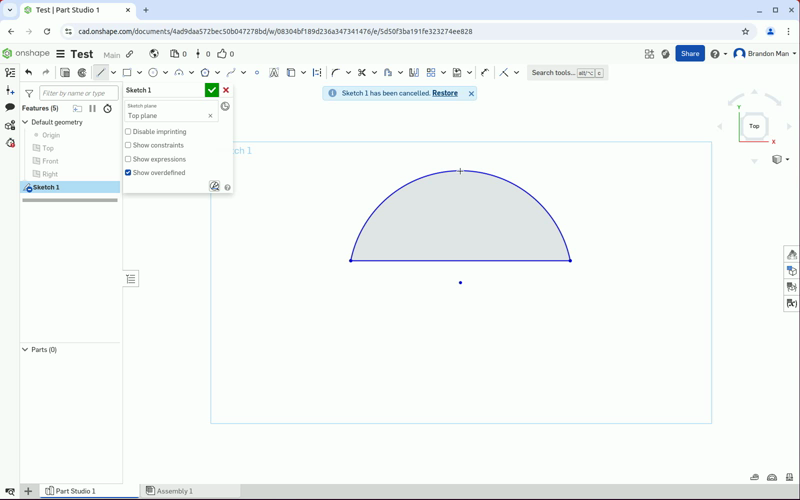
mouse_move(426, 251)
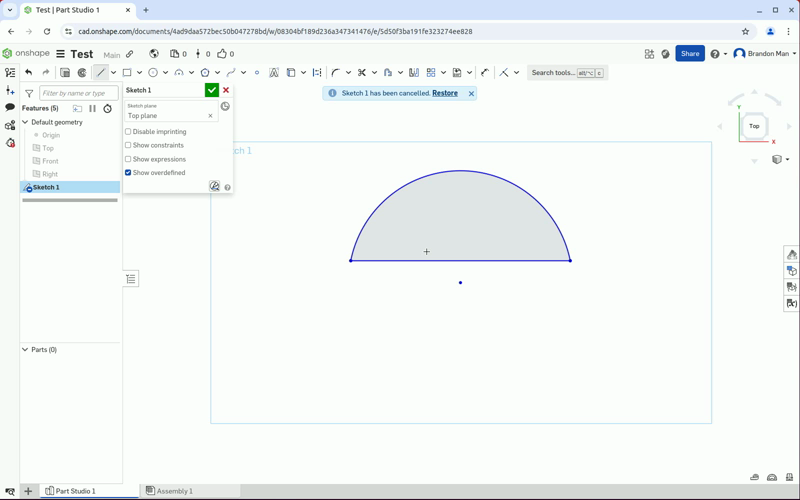
click(426, 251)
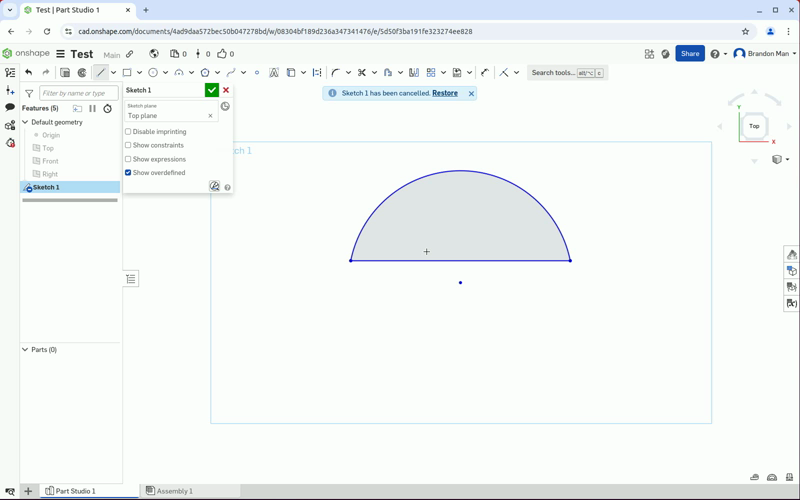
key_up(shift)
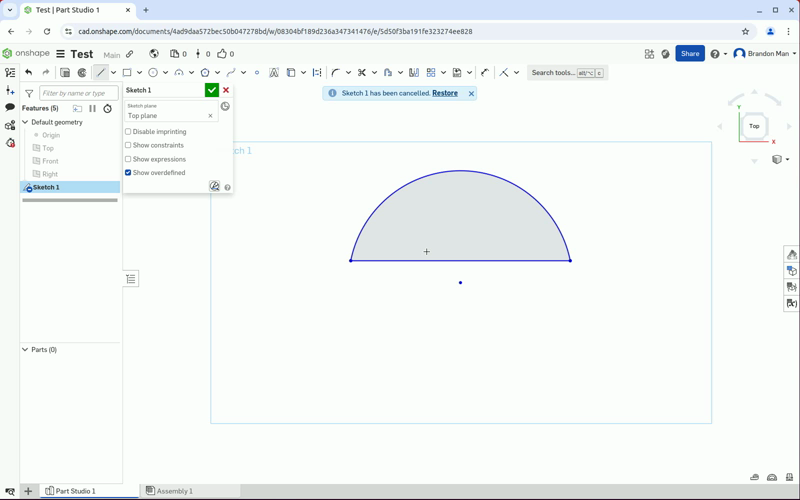
key_down(shift)
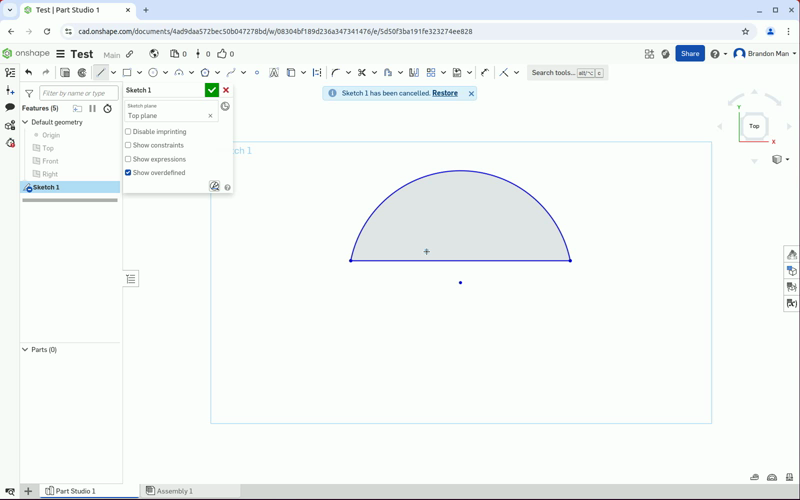
mouse_move(493, 251)
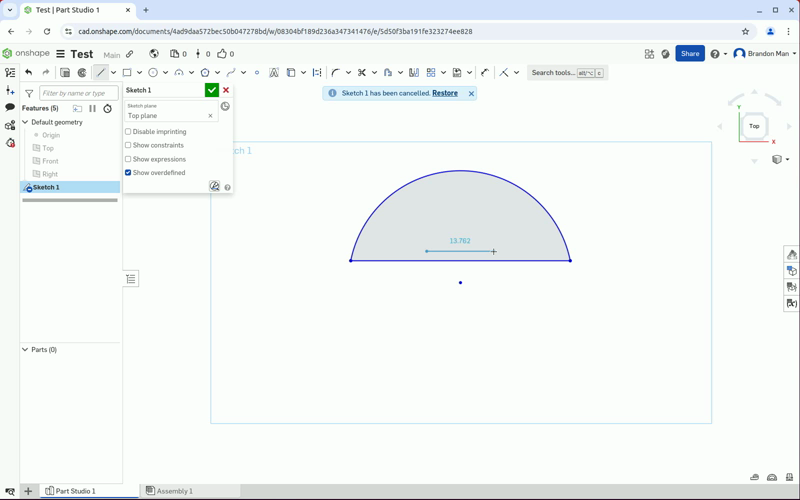
click(493, 251)
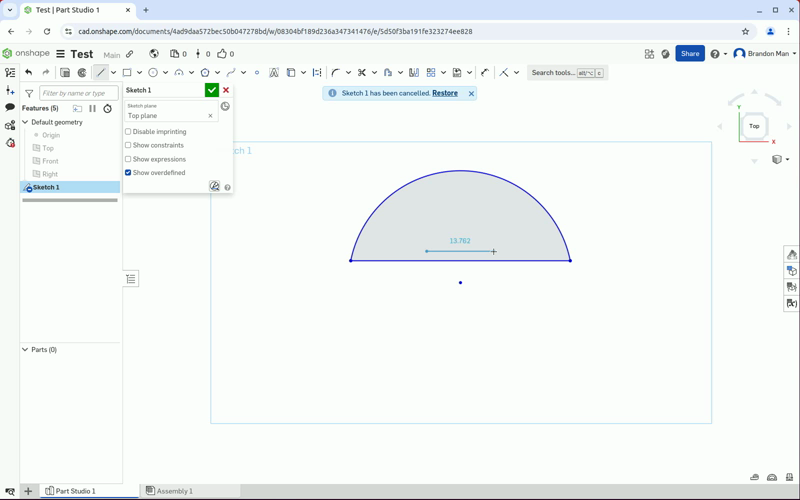
key_up(shift)
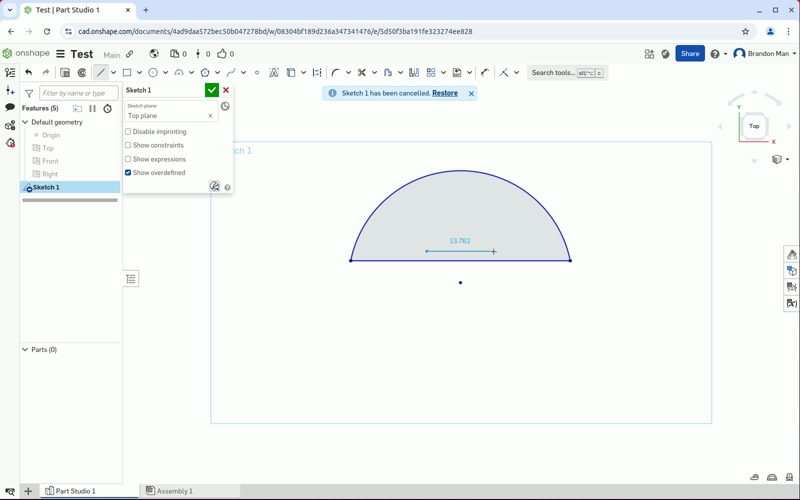
key_down(shift)
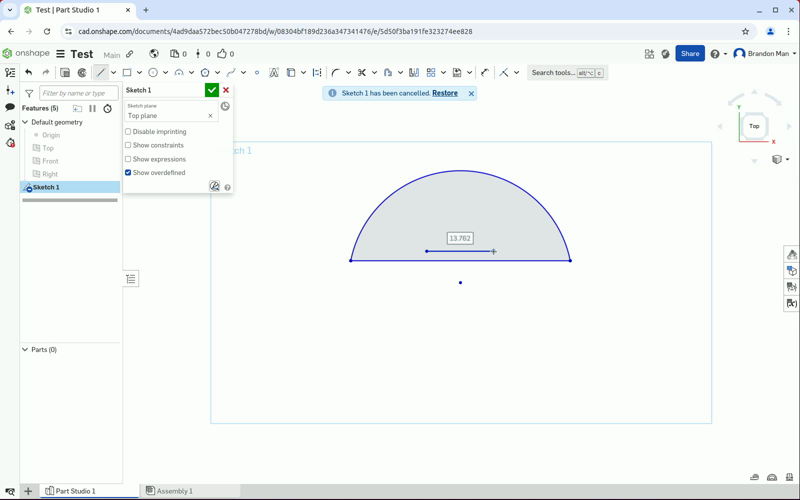
mouse_move(493, 186)
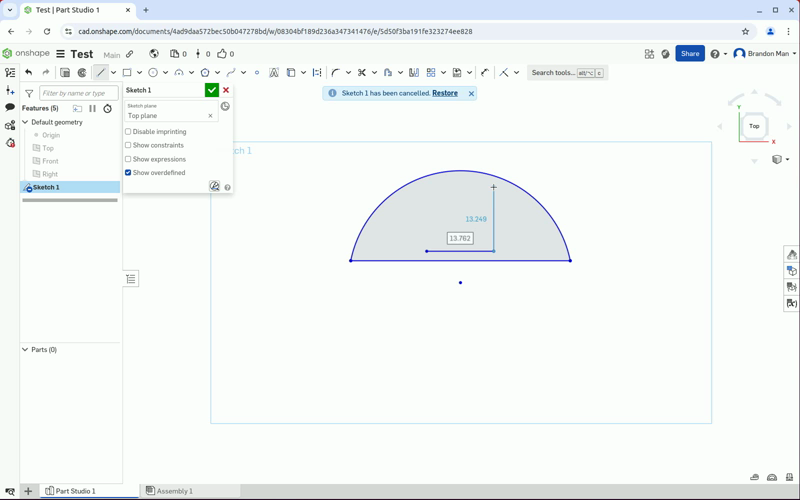
click(493, 186)
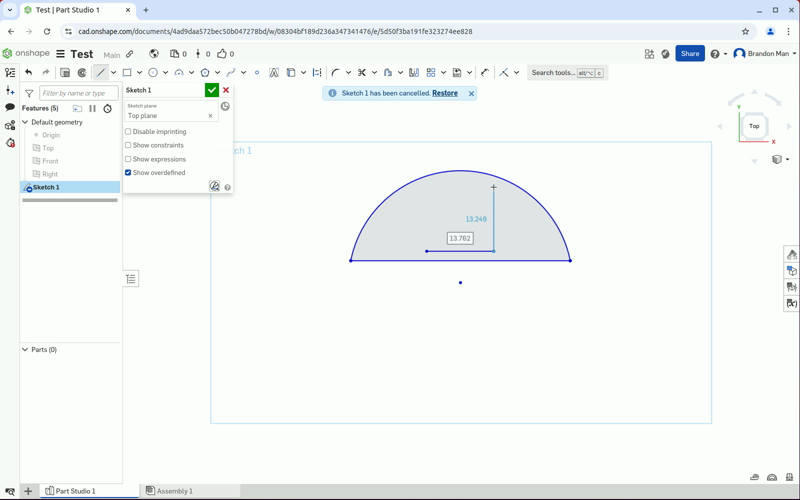
key_up(shift)
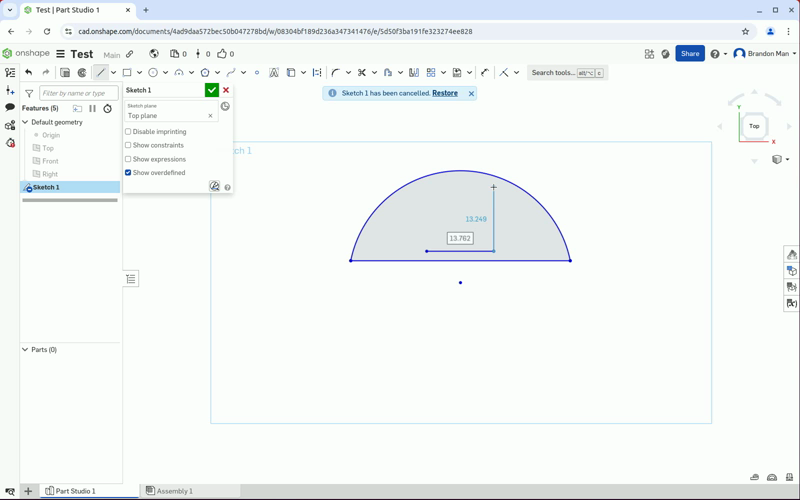
key_down(shift)
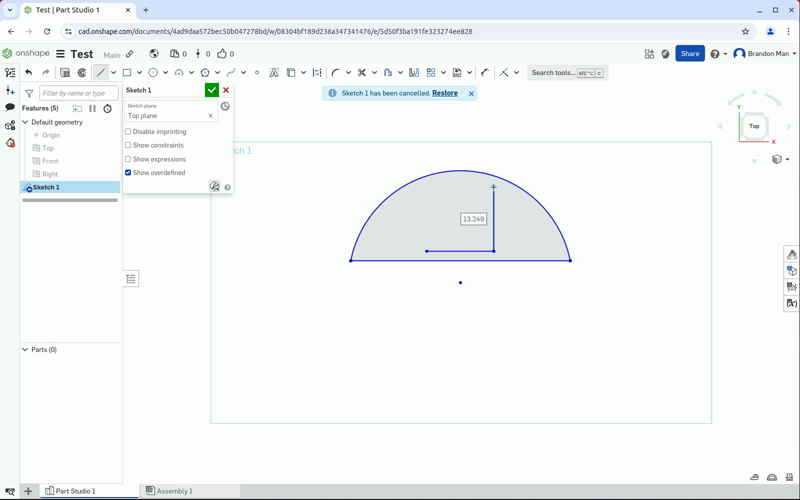
mouse_move(426, 186)
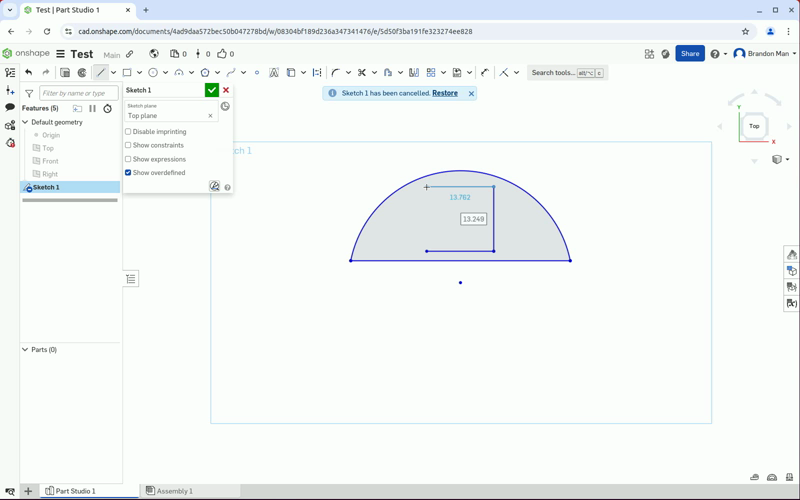
click(426, 186)
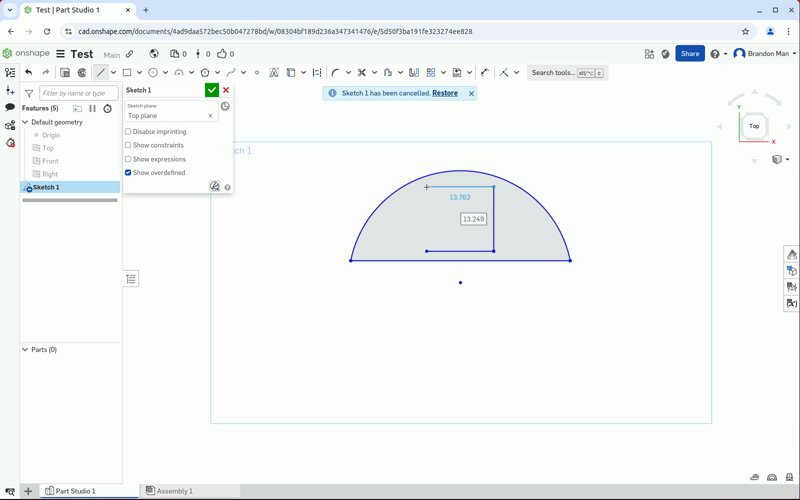
key_up(shift)
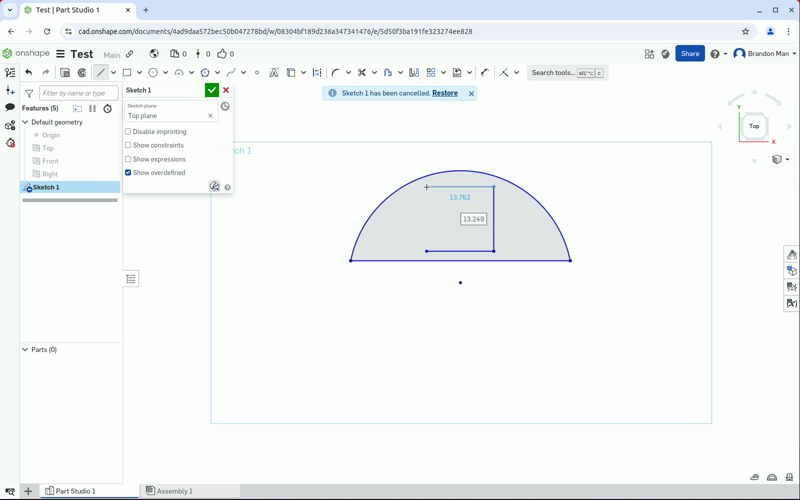
key_down(shift)
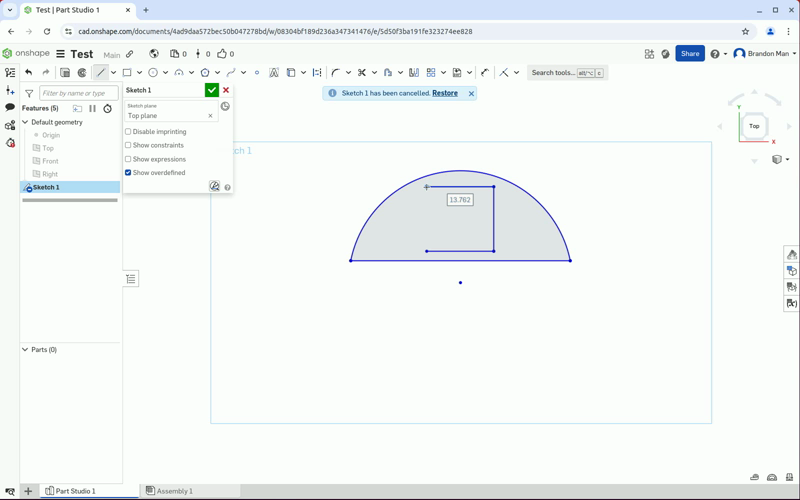
mouse_move(426, 251)
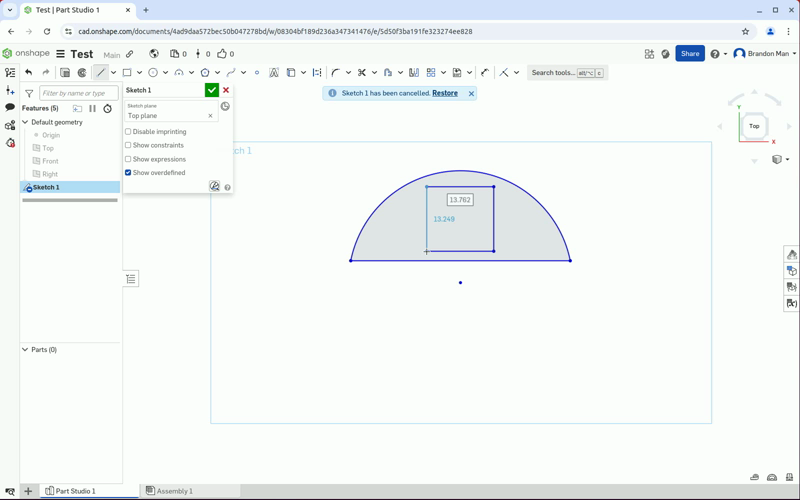
key_up(shift)
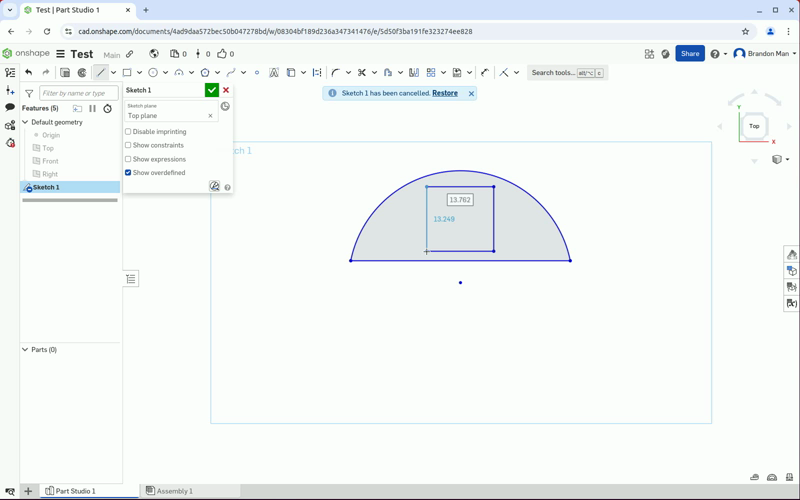
click(426, 251)
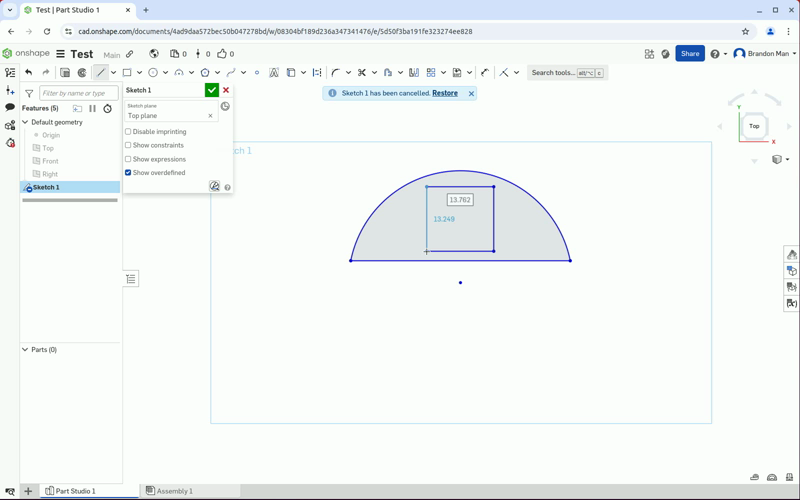
key(esc)
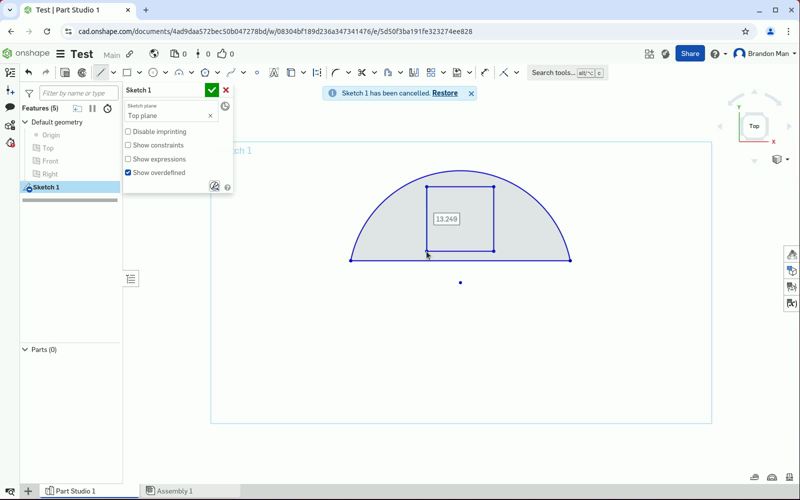
mouse_move(510, 231)
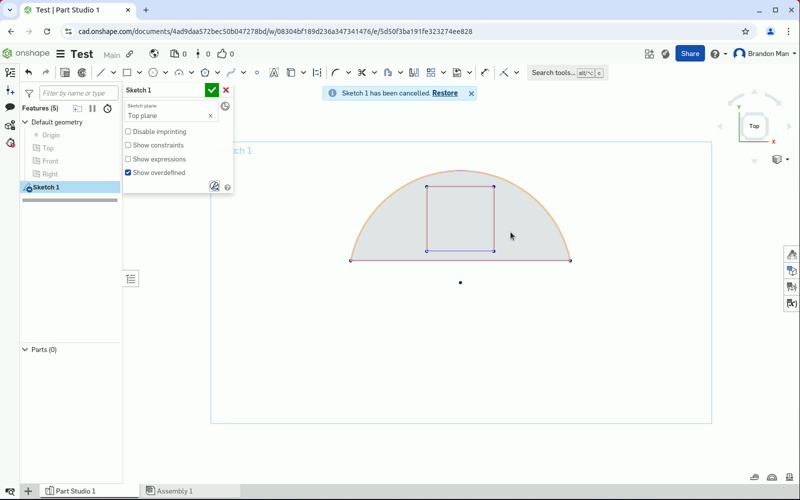
click(510, 231)
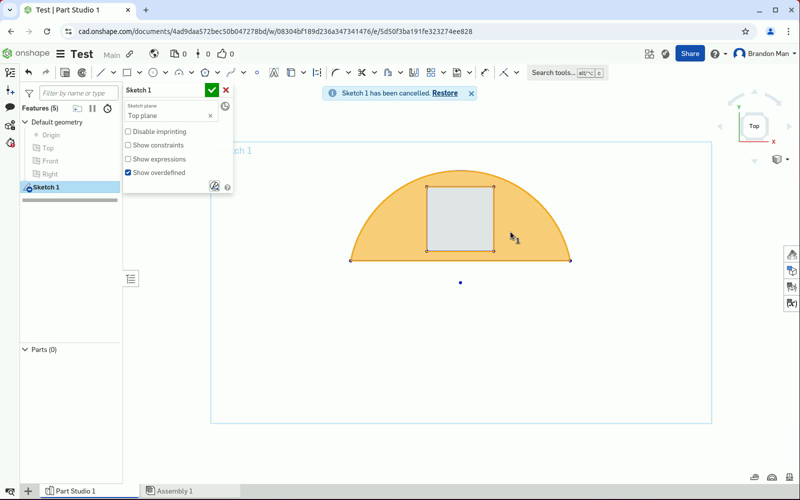
mouse_move(73, 352)
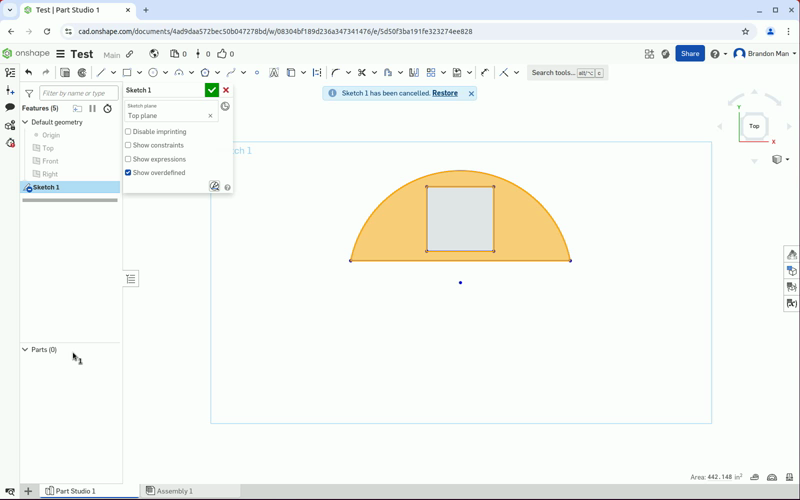
key(shift+y)
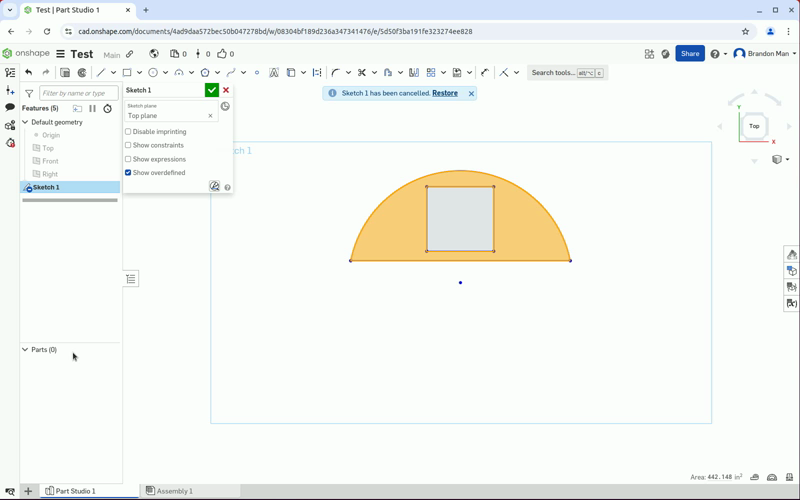
key(shift+e)
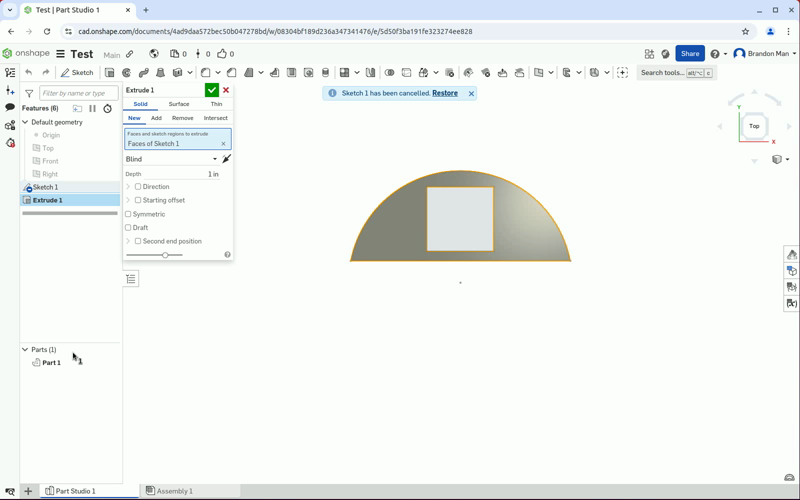
mouse_move(143, 106)
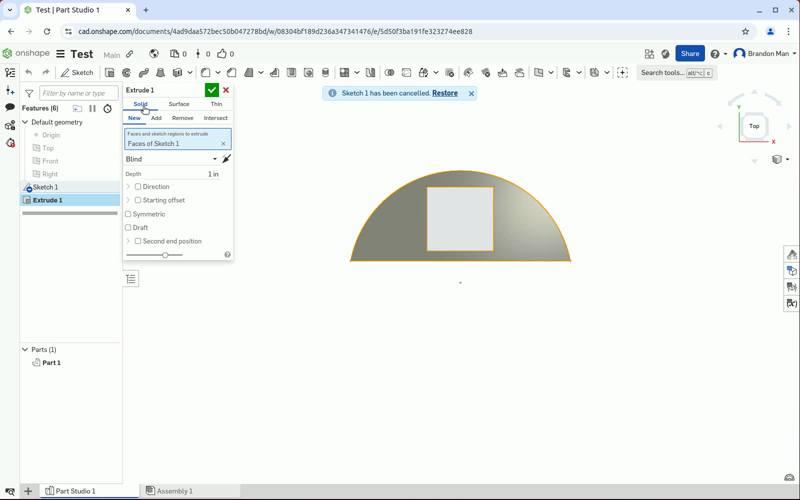
click(143, 106)
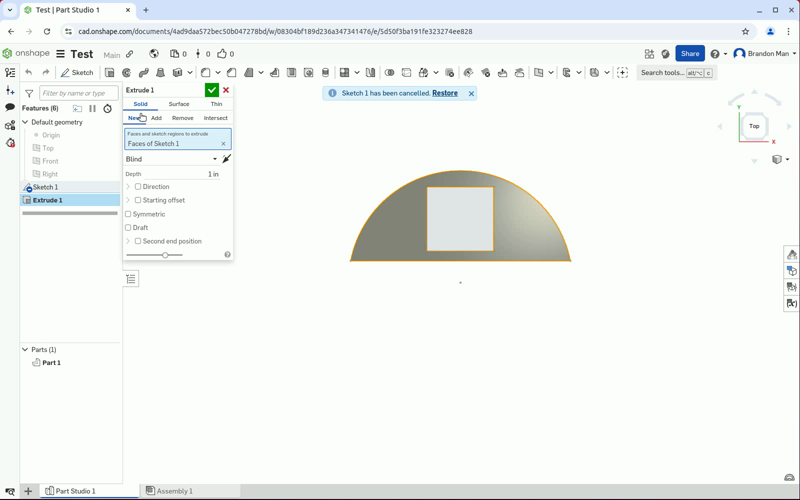
mouse_move(137, 120)
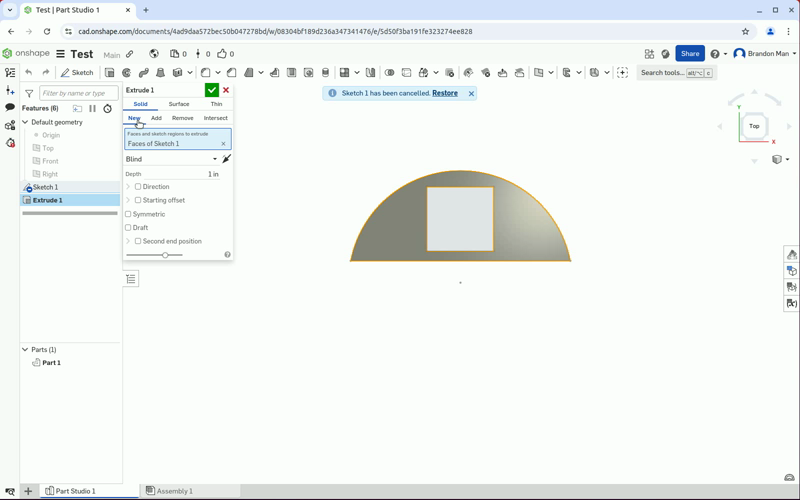
click(137, 120)
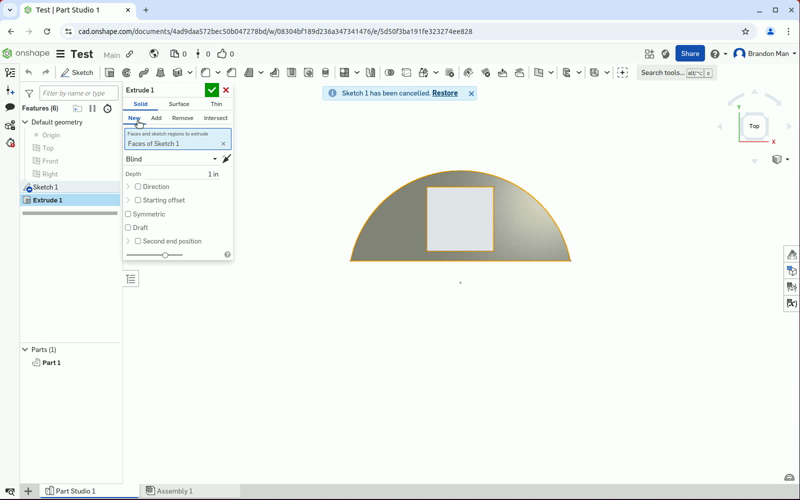
key(tab, 4)
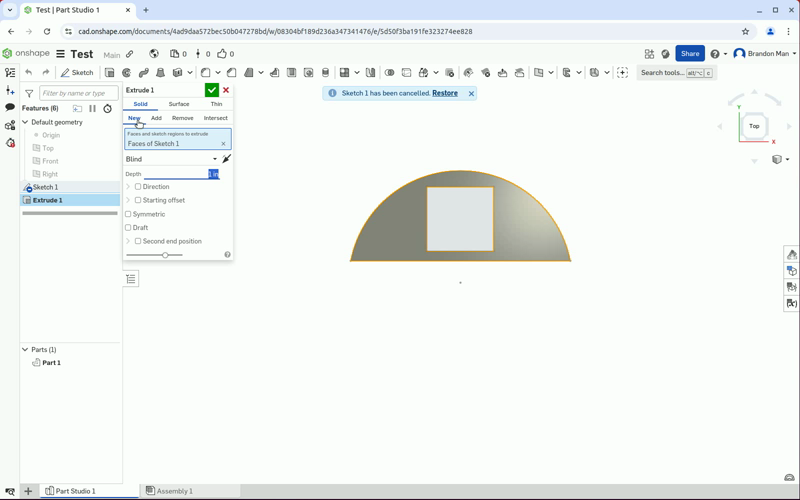
text(0.722)
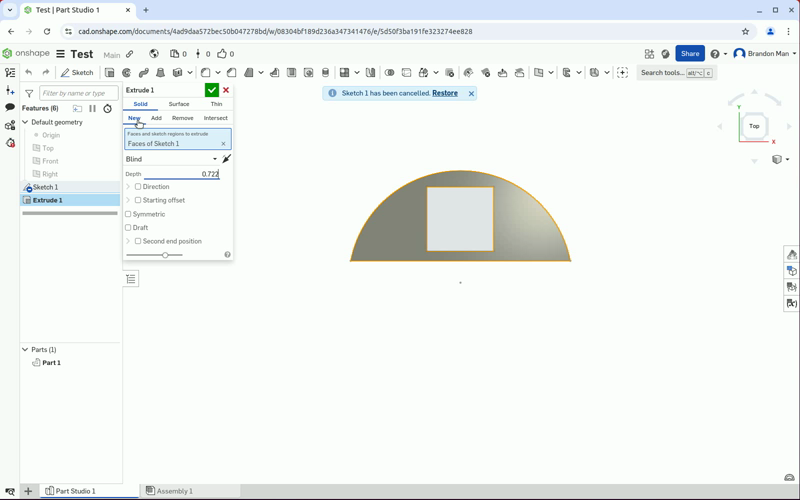
key(enter)
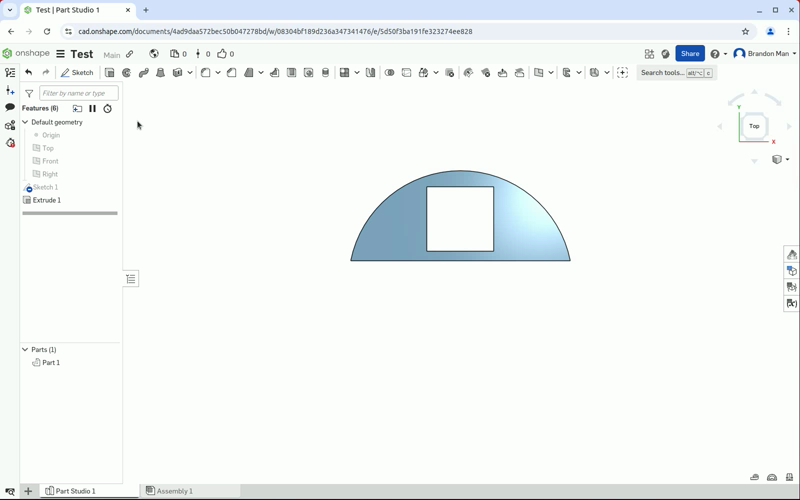
key(shift+h)
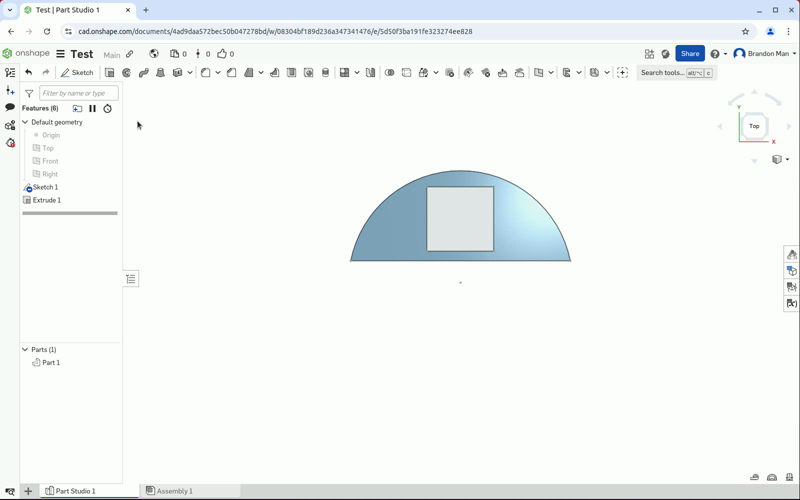
key(shift+h)
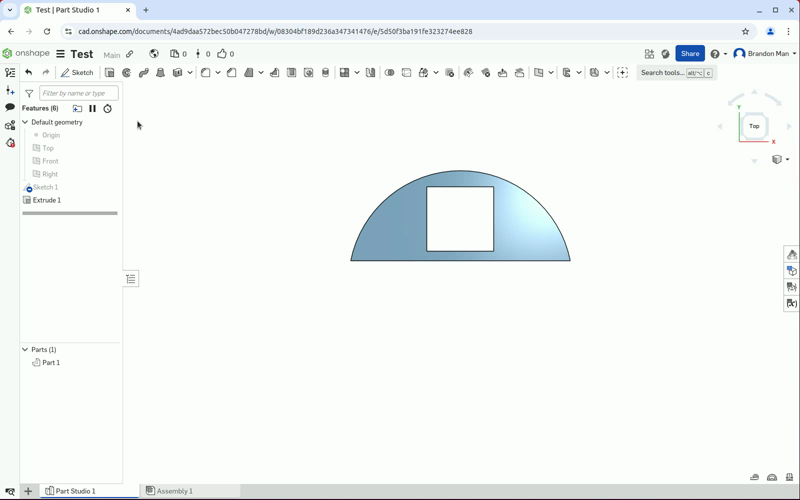
mouse_move(73, 189)
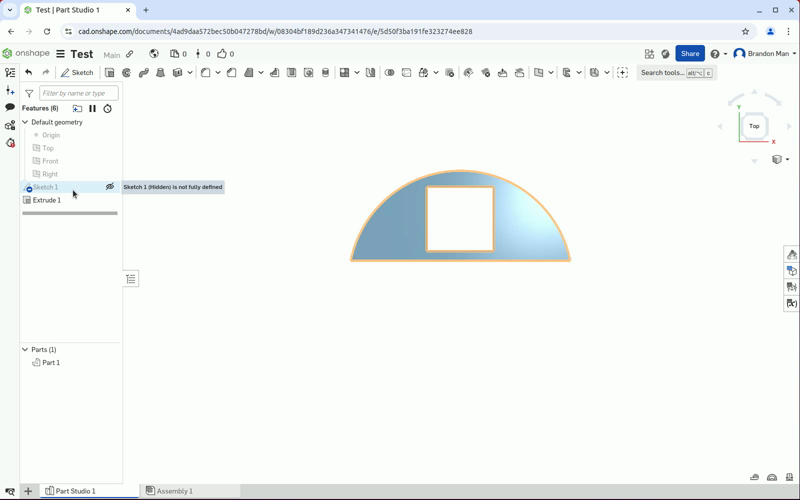
click(73, 189)
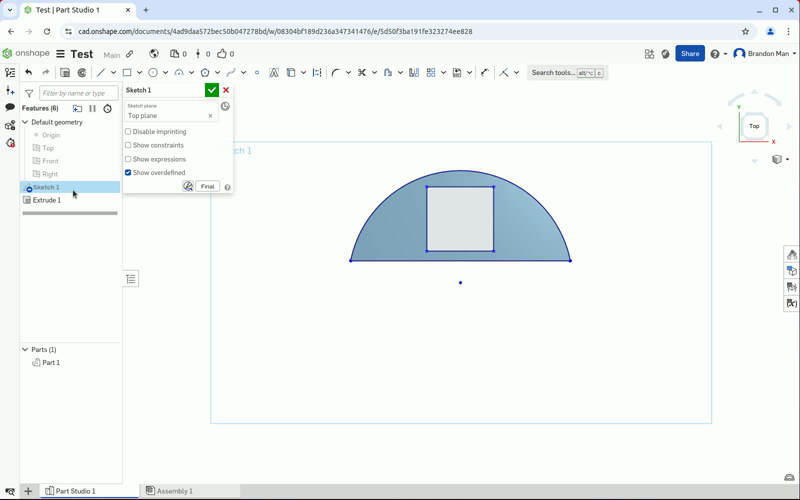
mouse_move(229, 92)
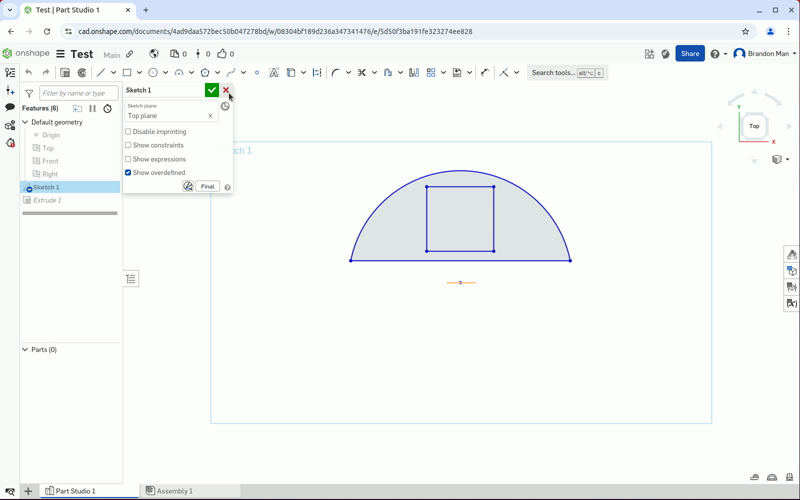
click(229, 92)
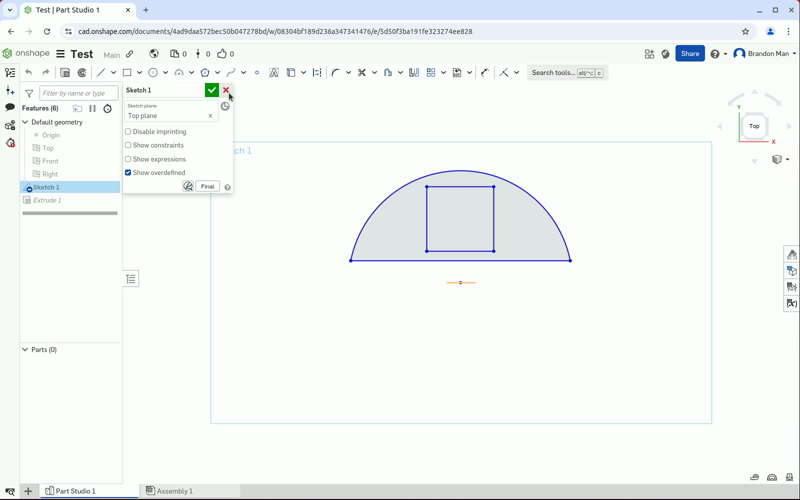
key(shift+s)
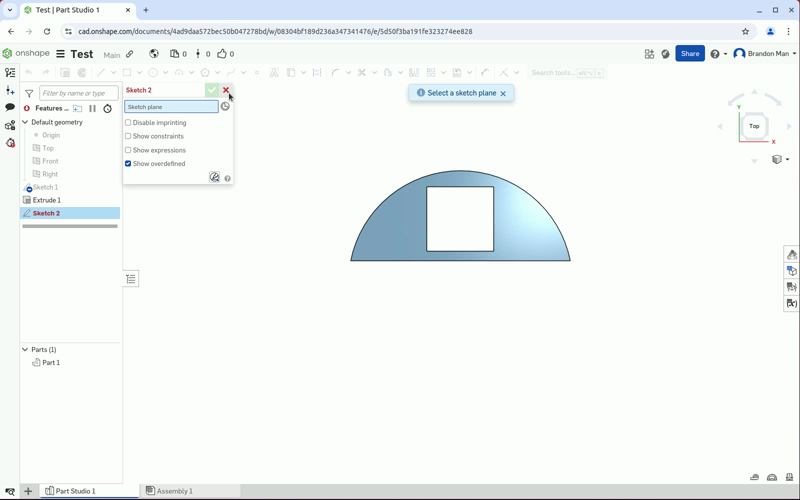
mouse_move(73, 150)
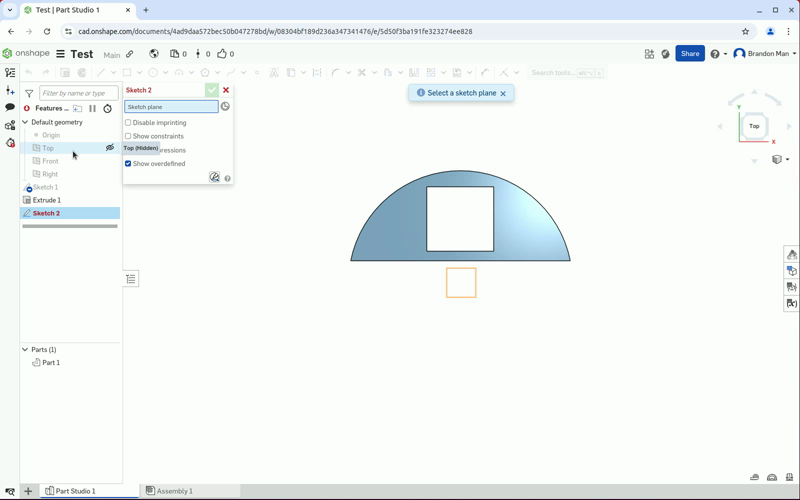
click(73, 150)
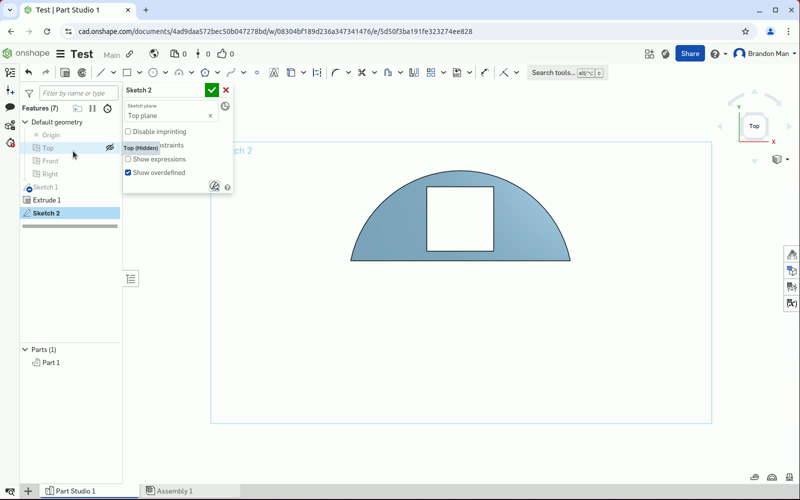
mouse_move(73, 352)
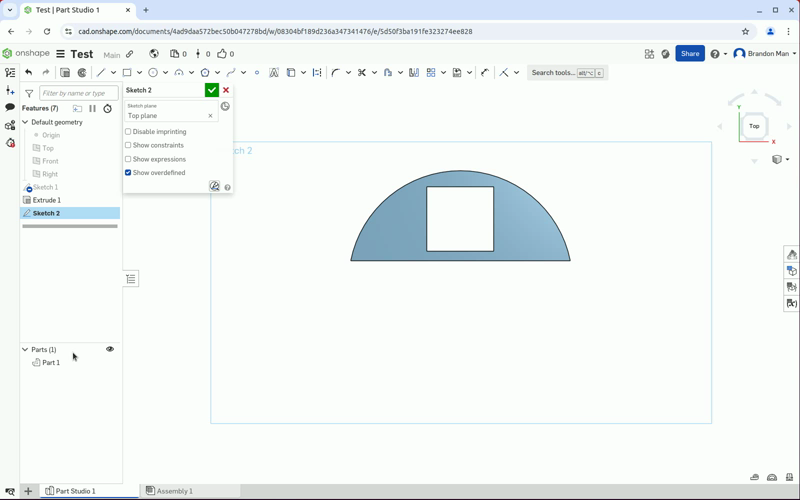
key(y)
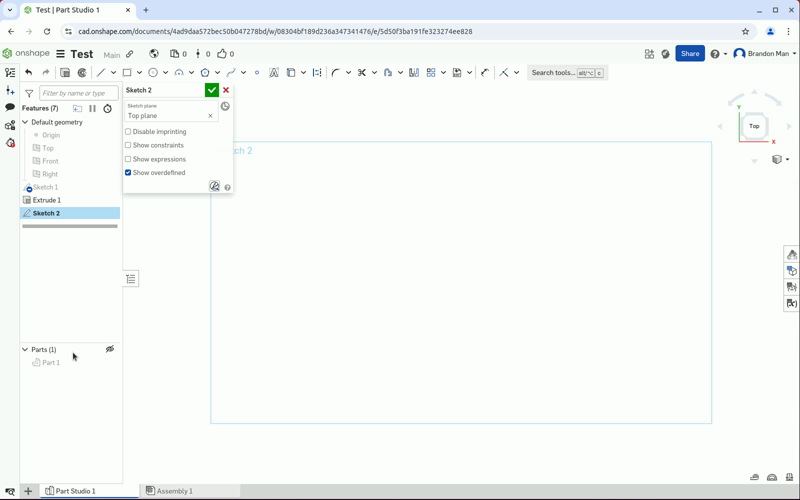
key(l)
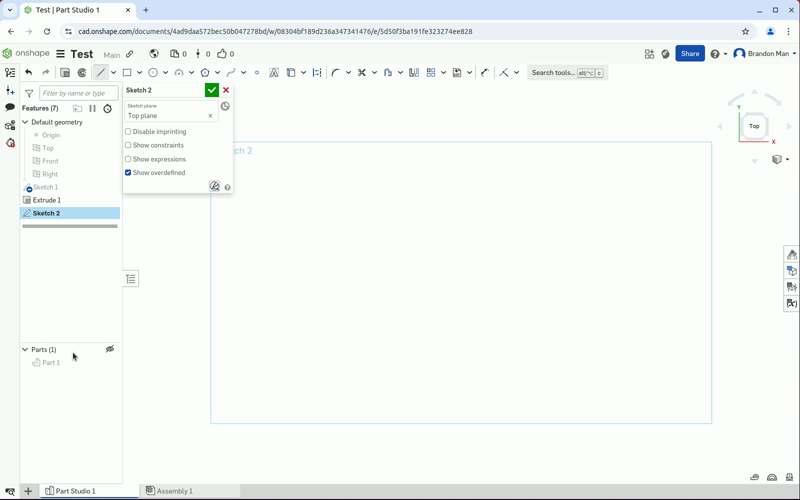
key_down(shift)
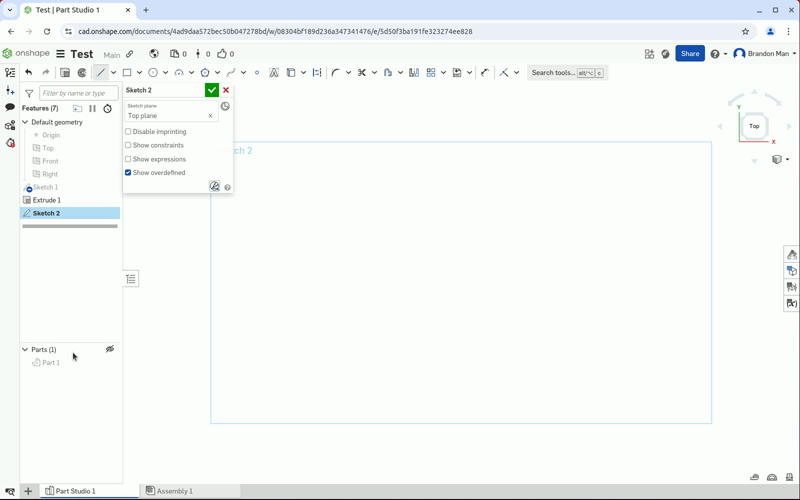
mouse_move(427, 251)
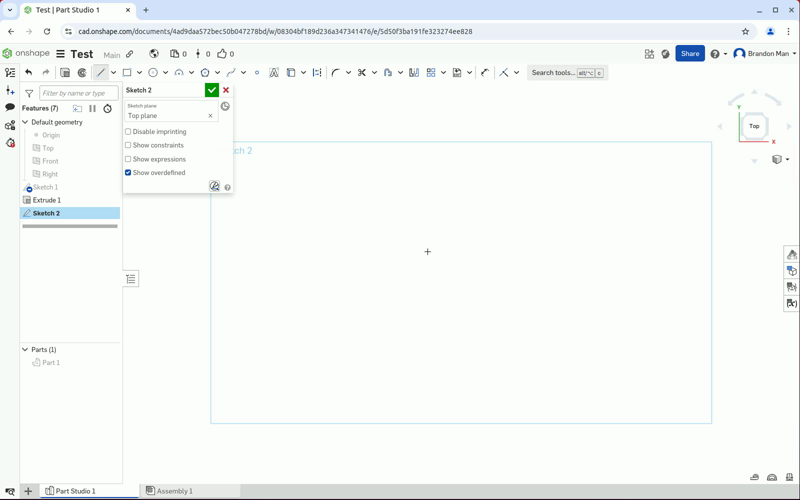
click(427, 251)
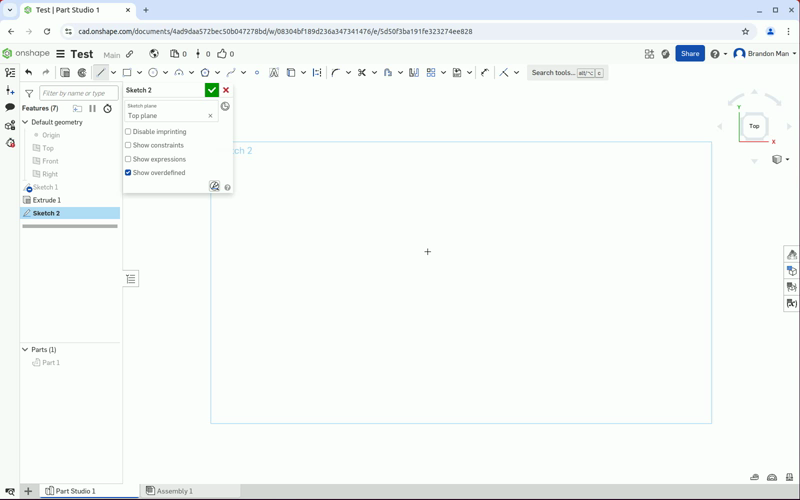
key_up(shift)
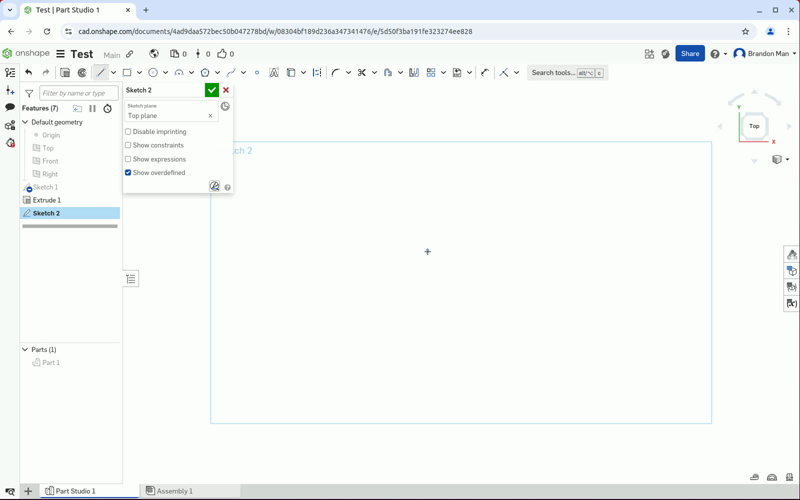
key_down(shift)
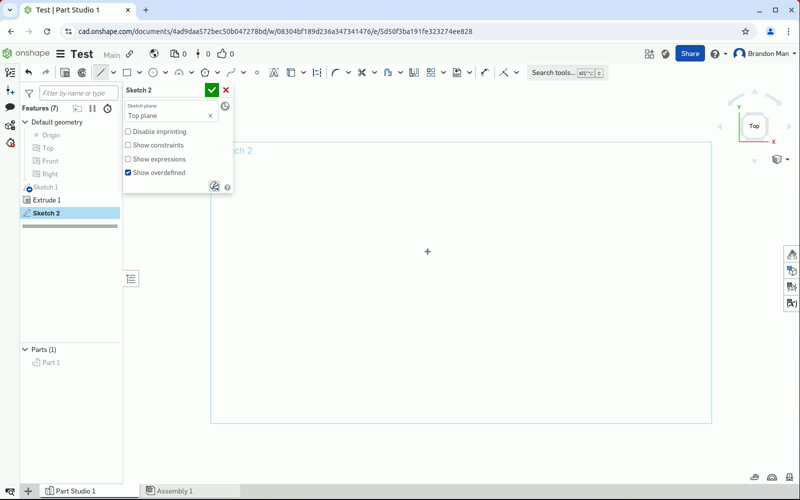
mouse_move(494, 251)
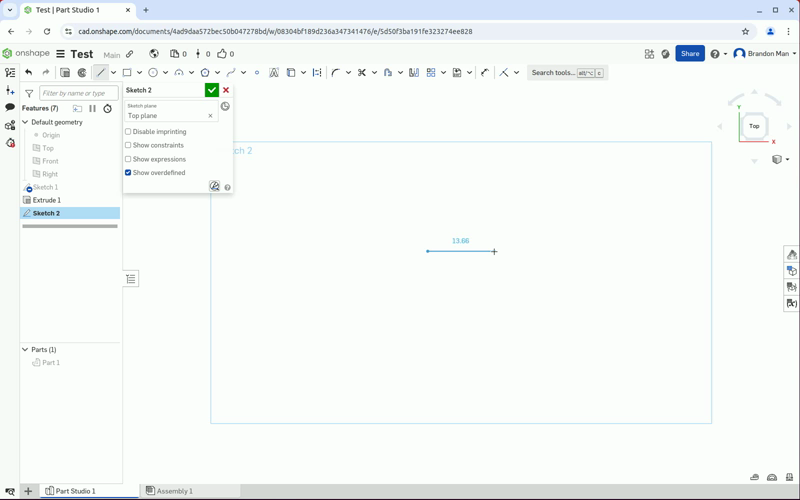
click(494, 251)
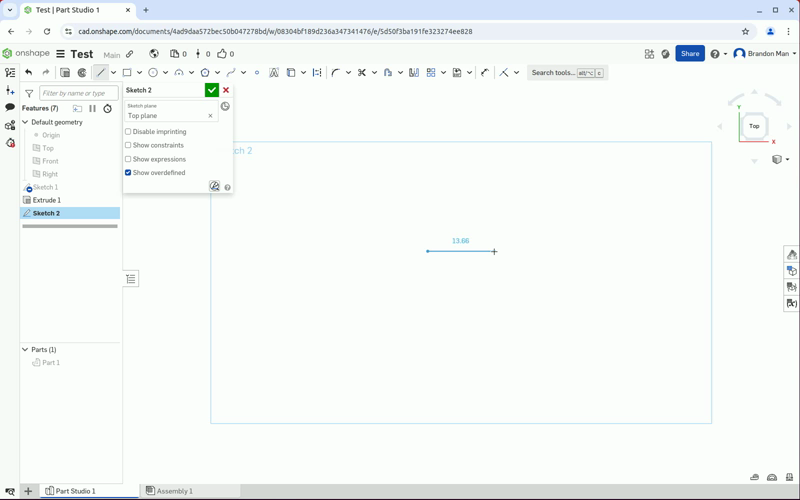
key_up(shift)
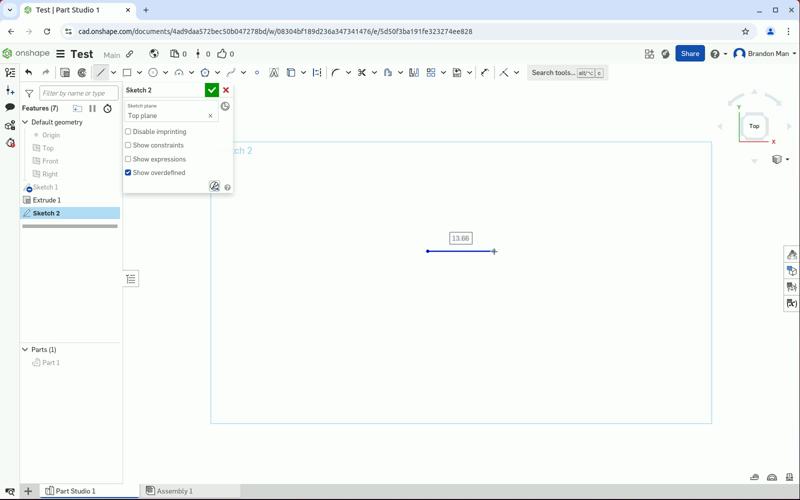
key_down(shift)
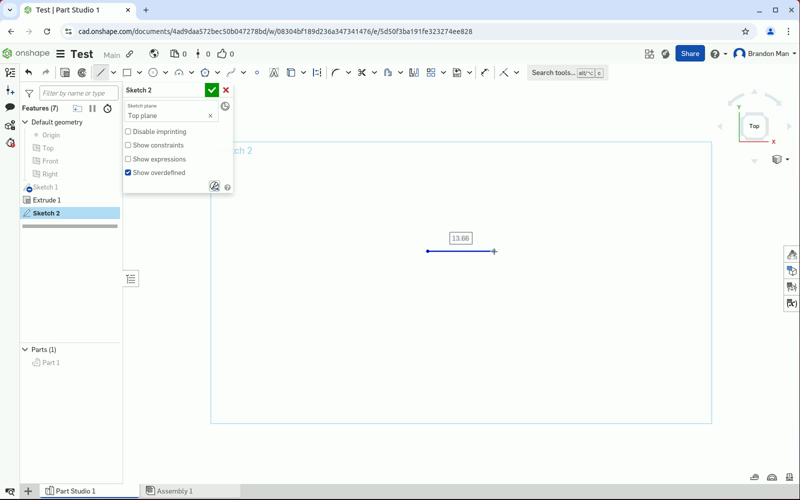
mouse_move(494, 185)
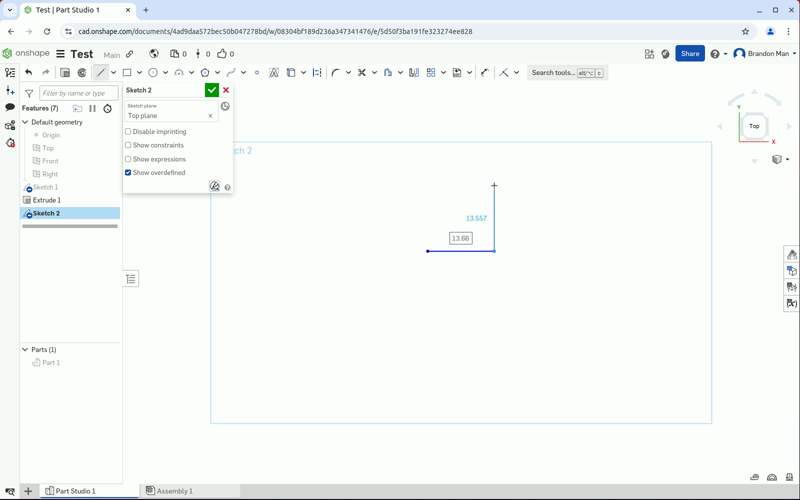
click(494, 185)
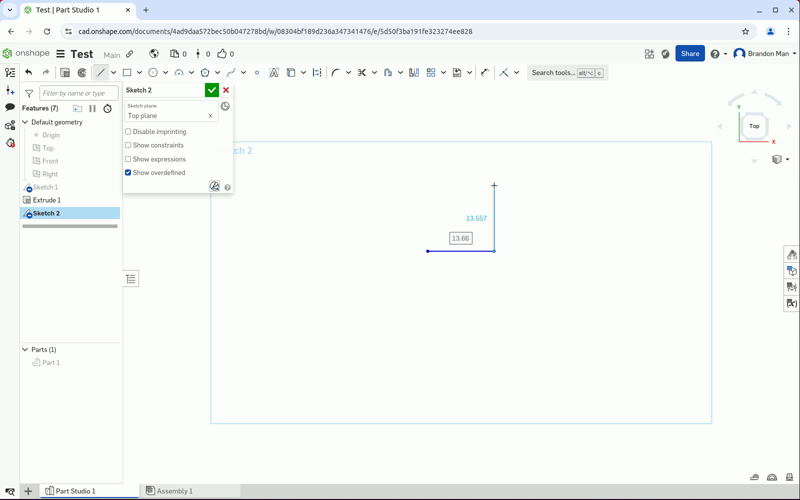
key_up(shift)
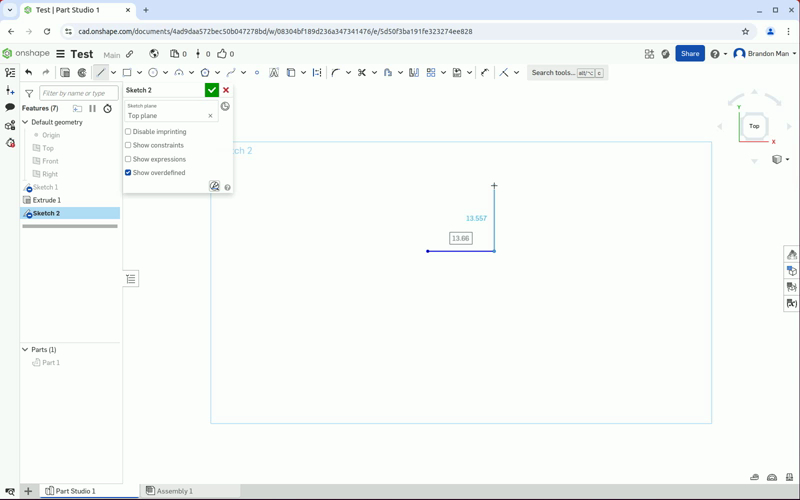
key_down(shift)
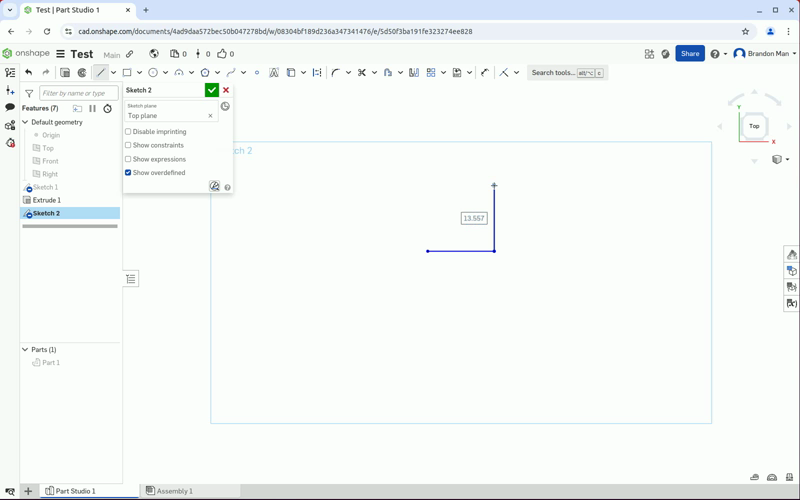
mouse_move(427, 185)
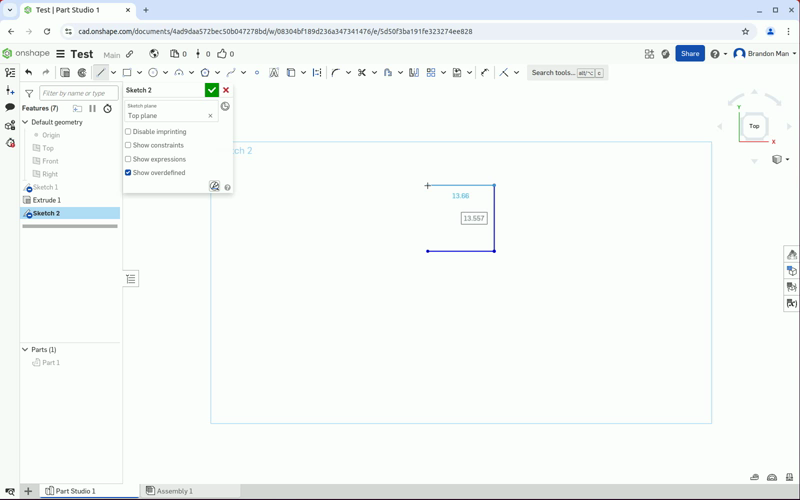
click(427, 185)
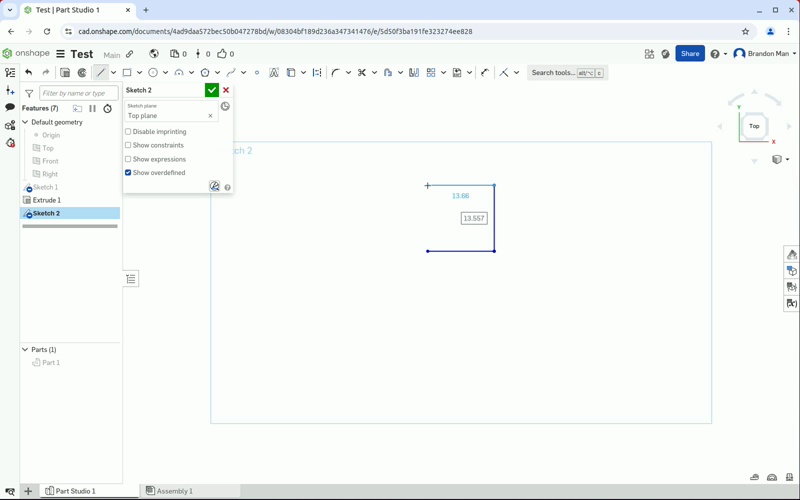
key_up(shift)
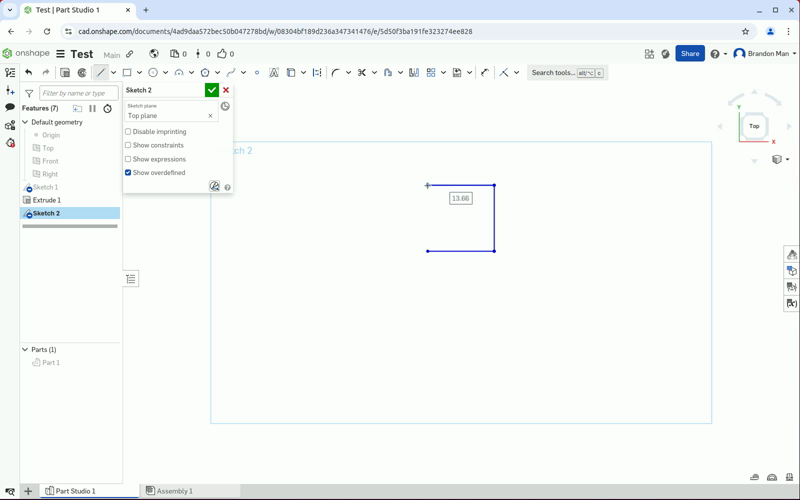
key_down(shift)
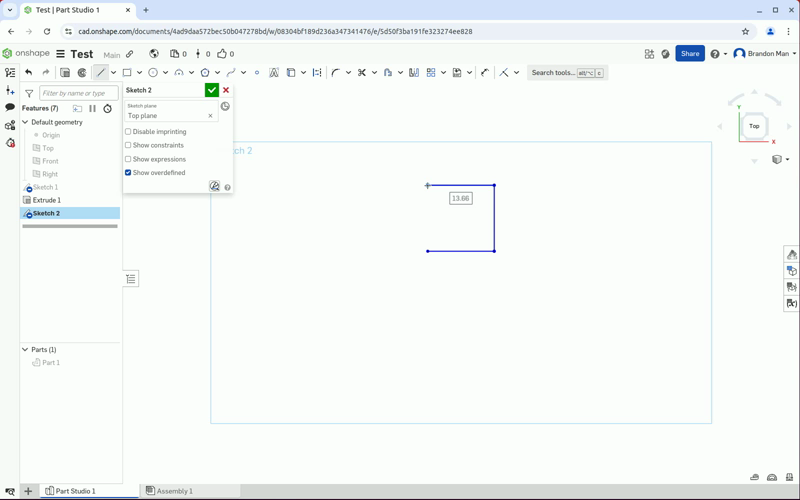
mouse_move(427, 251)
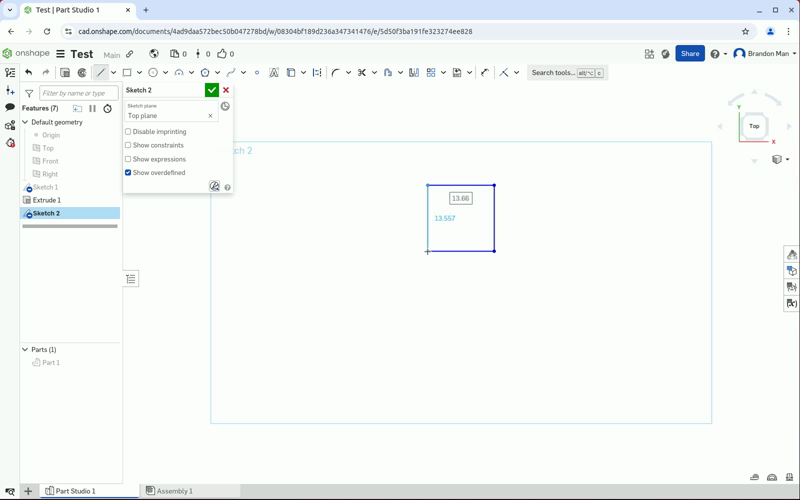
key_up(shift)
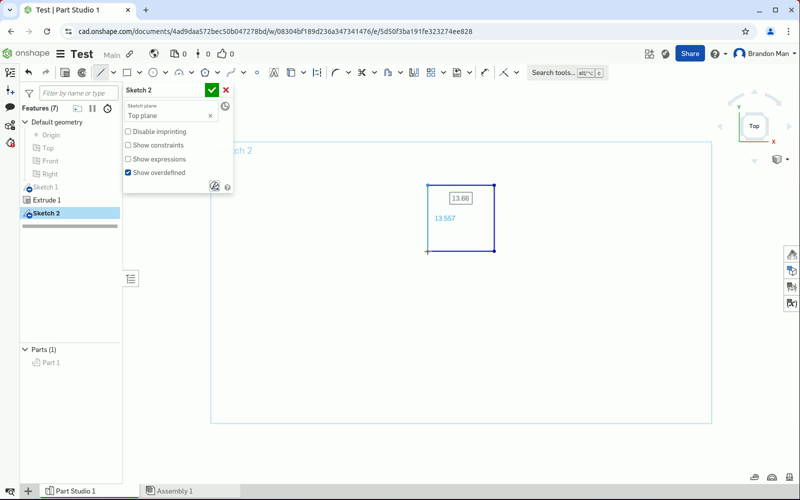
click(427, 251)
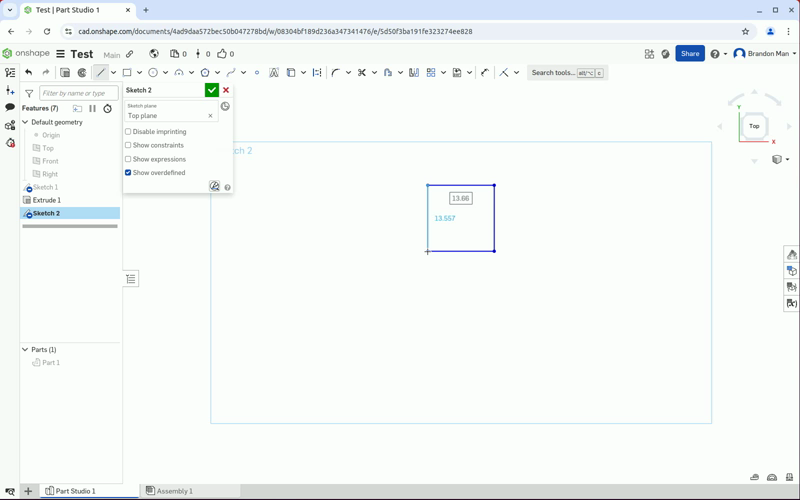
key(esc)
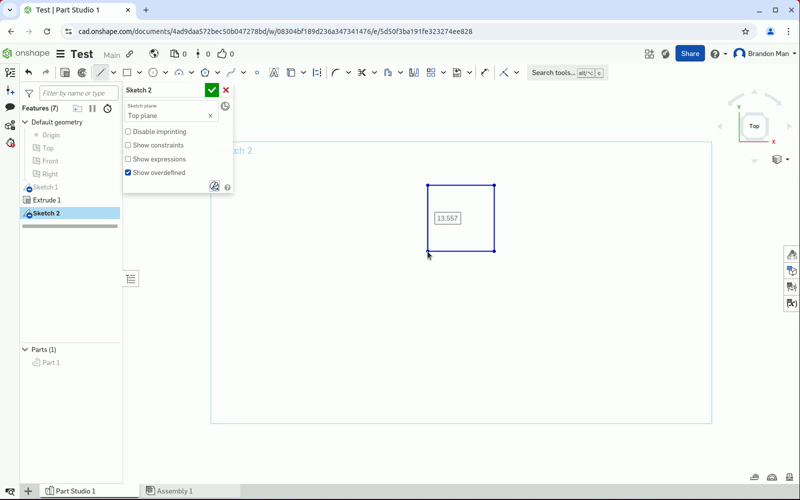
key(l)
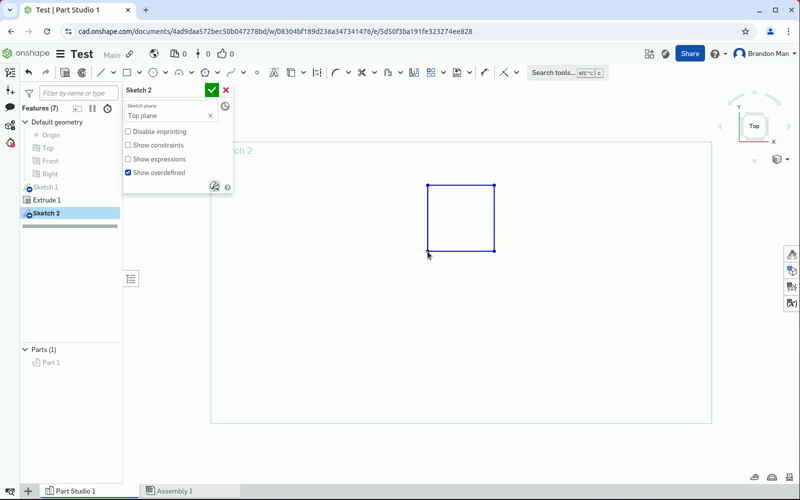
key_down(shift)
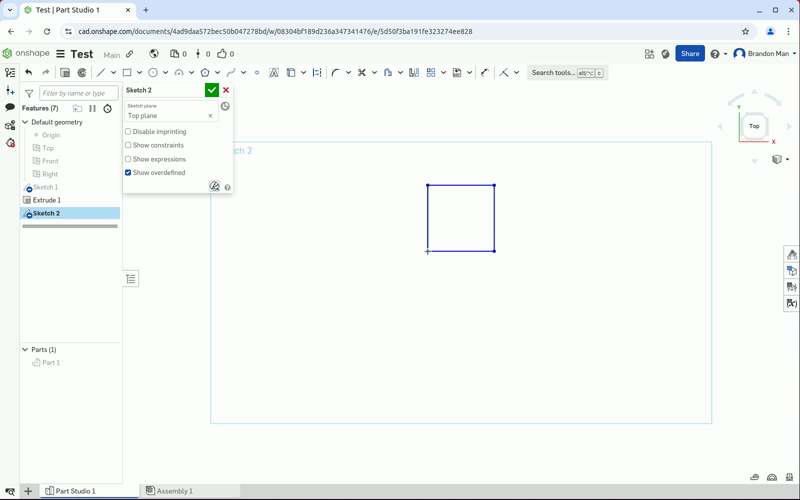
mouse_move(432, 246)
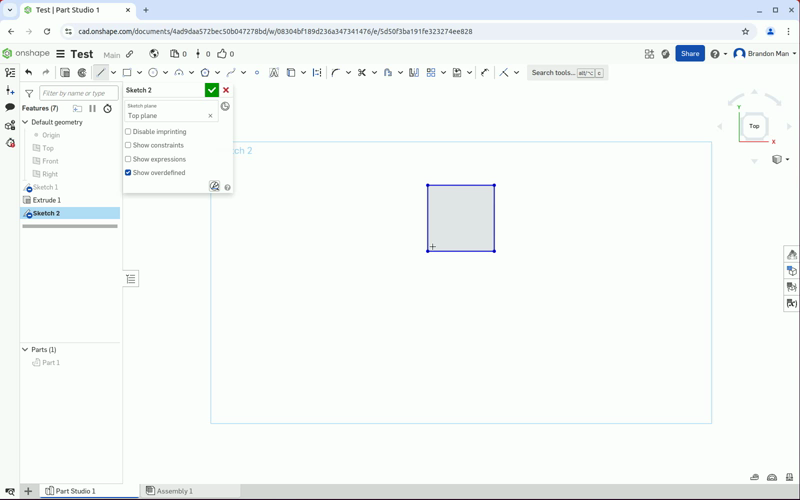
click(432, 246)
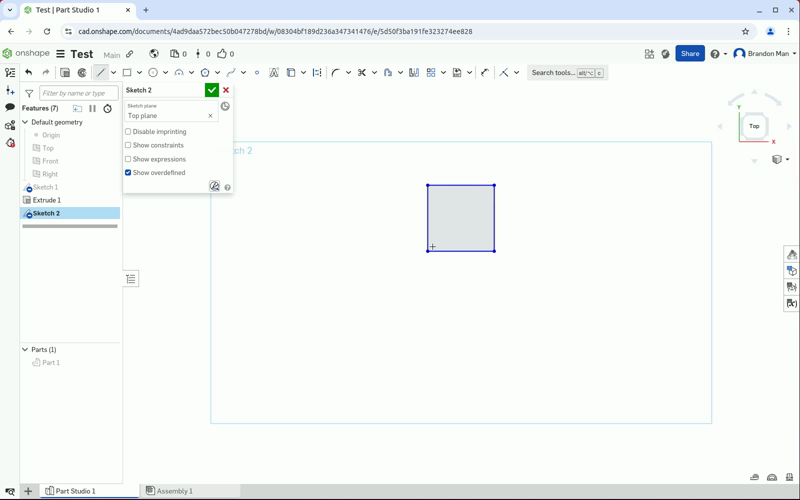
key_up(shift)
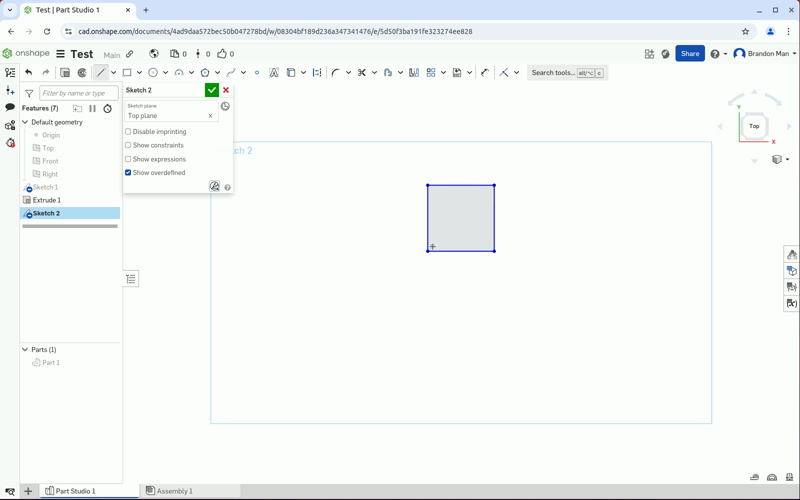
key_down(shift)
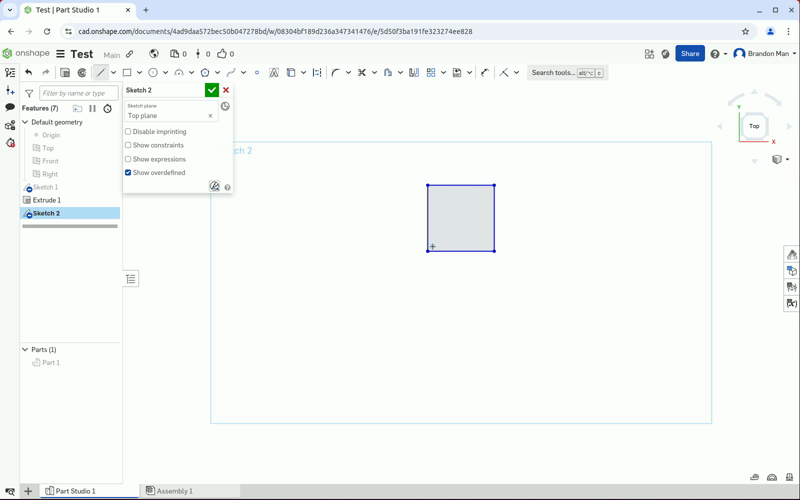
mouse_move(462, 246)
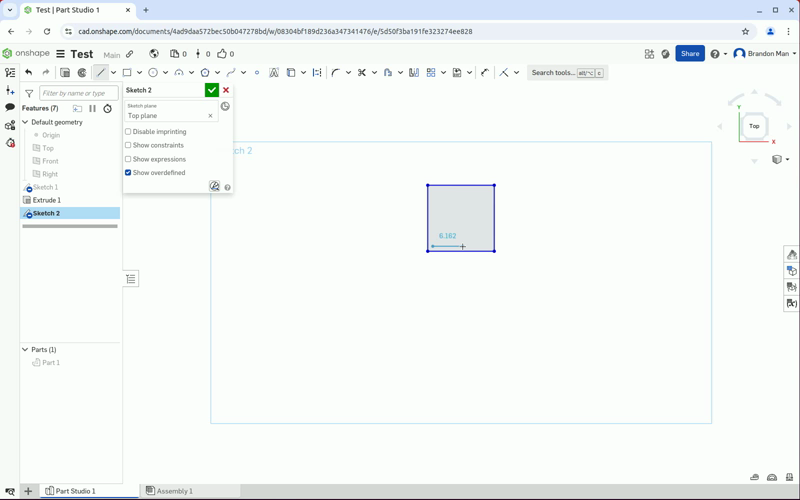
mouse_move(489, 246)
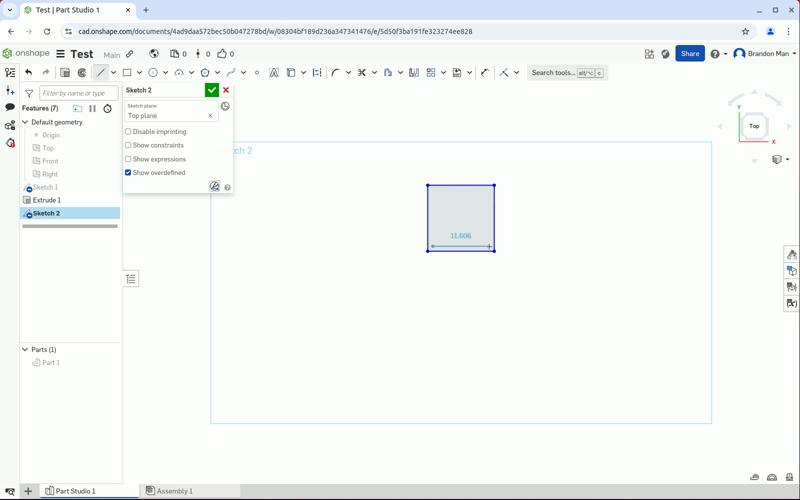
click(489, 246)
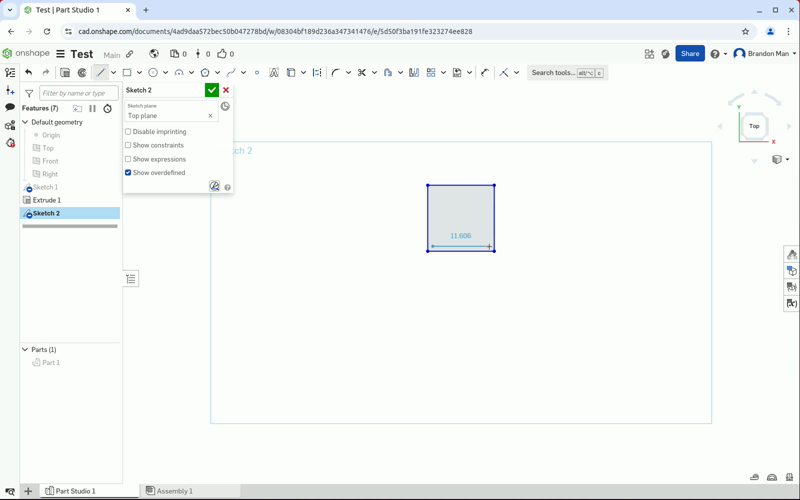
key_up(shift)
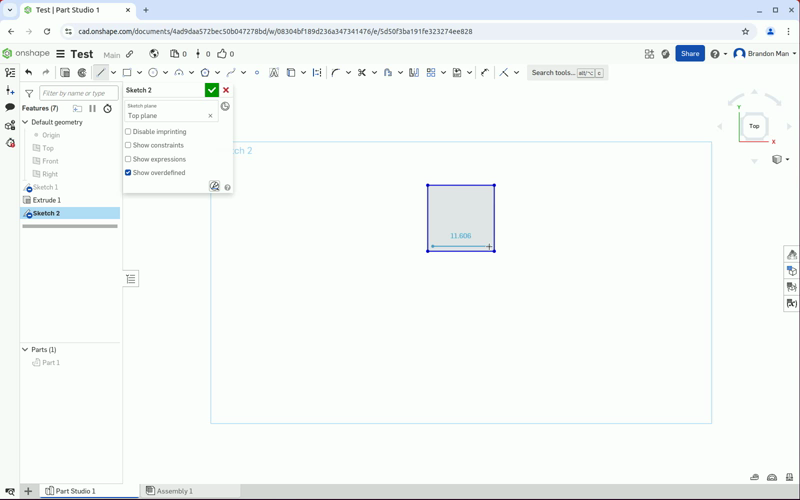
key_down(shift)
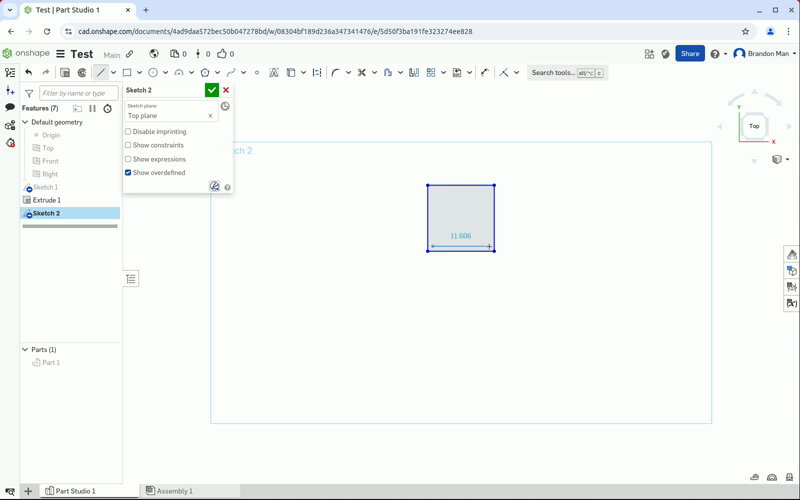
mouse_move(519, 246)
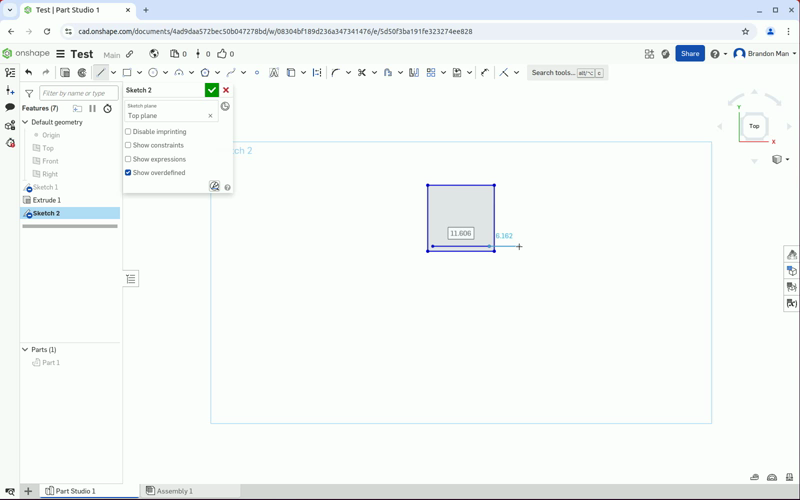
mouse_move(489, 189)
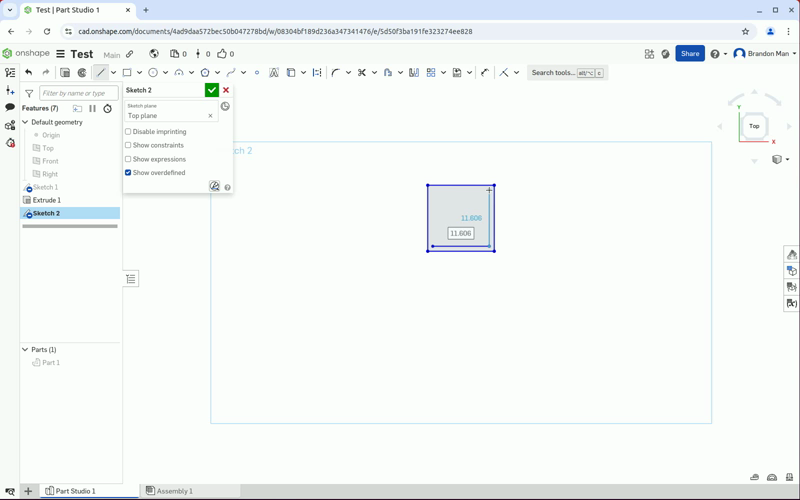
click(489, 189)
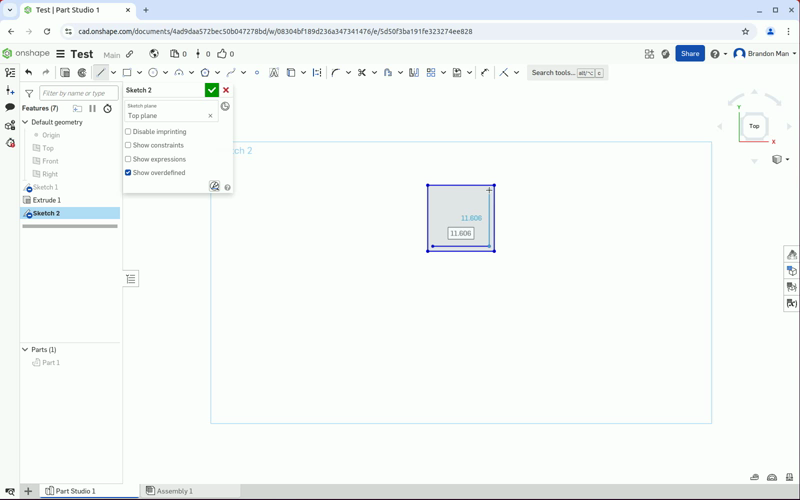
key_up(shift)
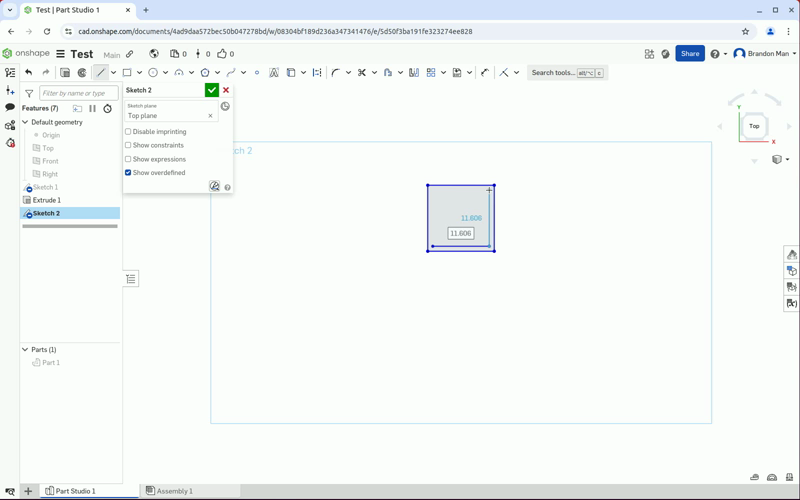
key_down(shift)
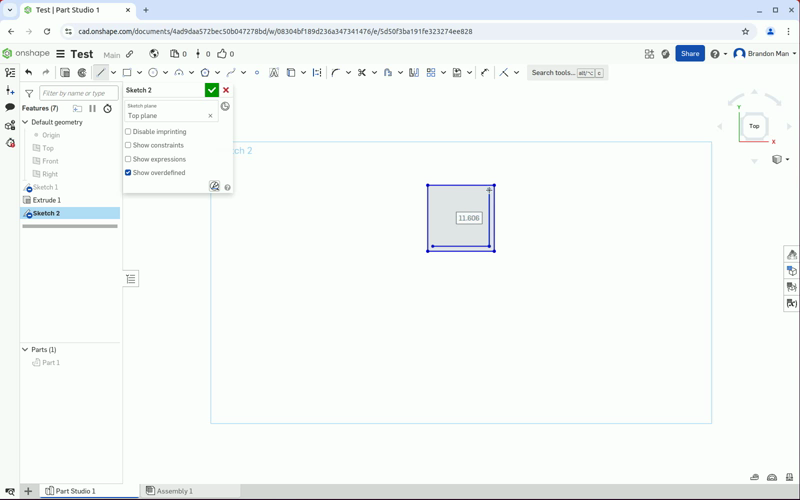
mouse_move(519, 189)
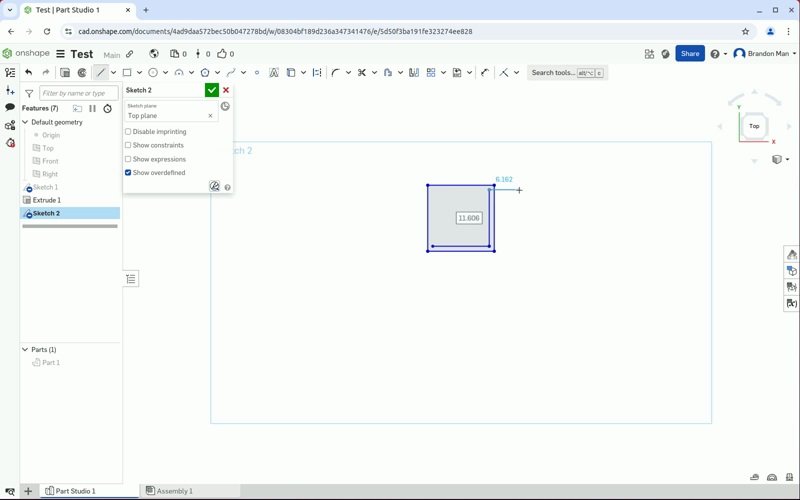
mouse_move(432, 189)
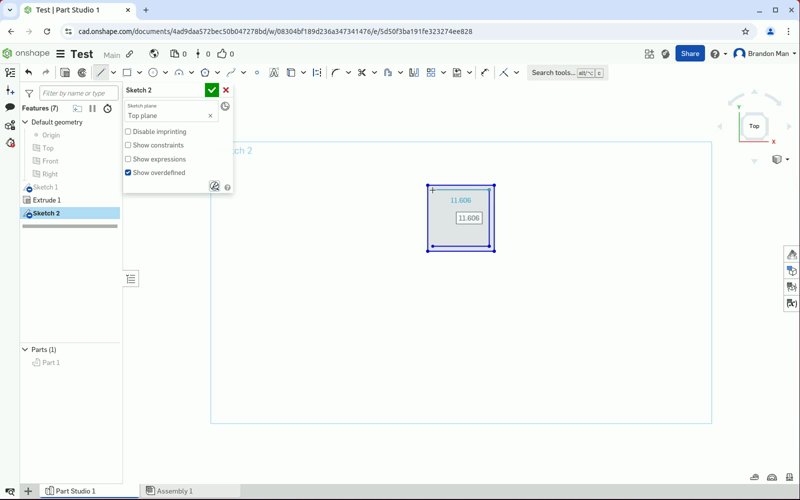
click(432, 189)
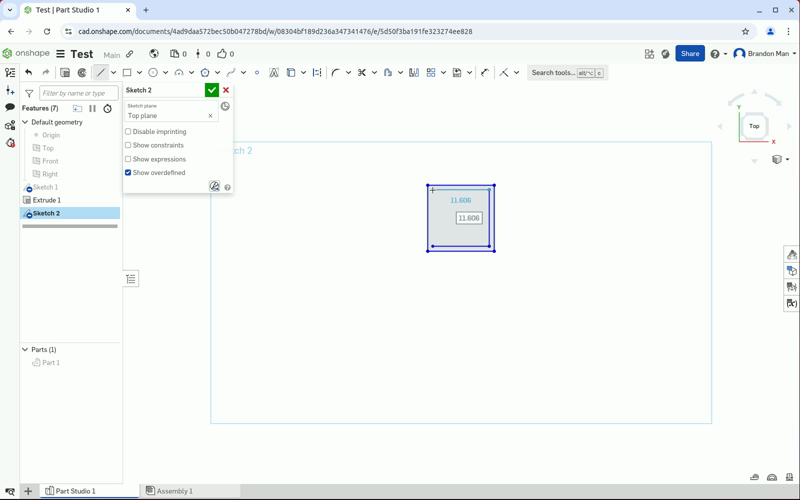
key_up(shift)
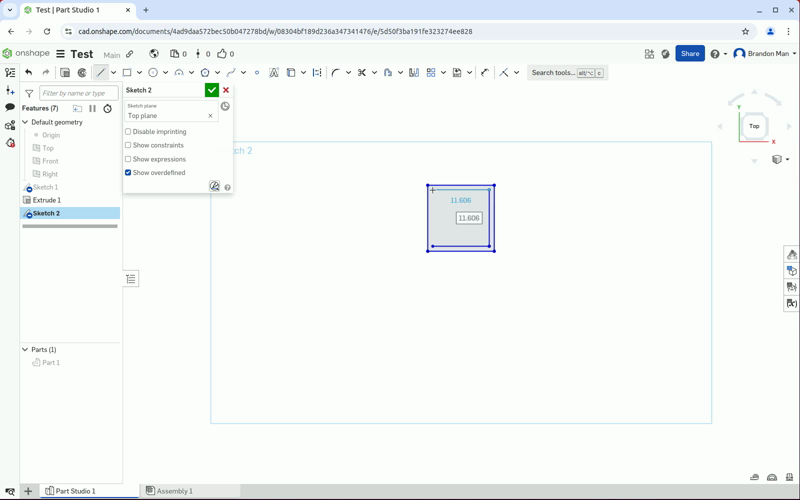
mouse_move(462, 189)
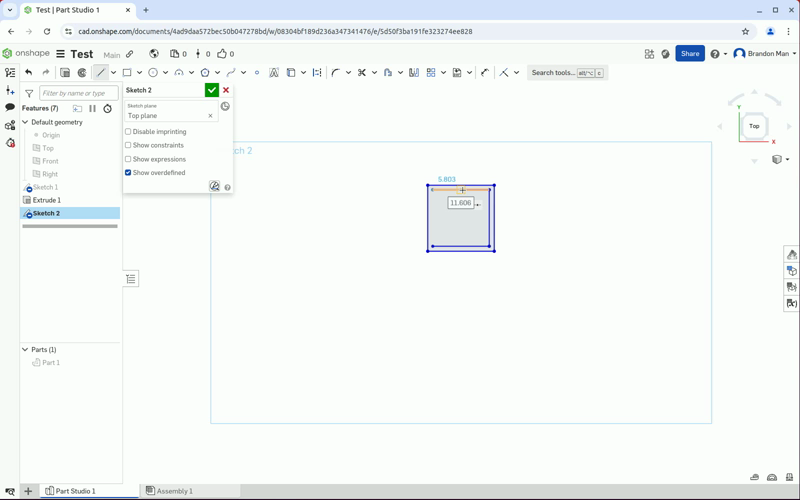
key_down(shift)
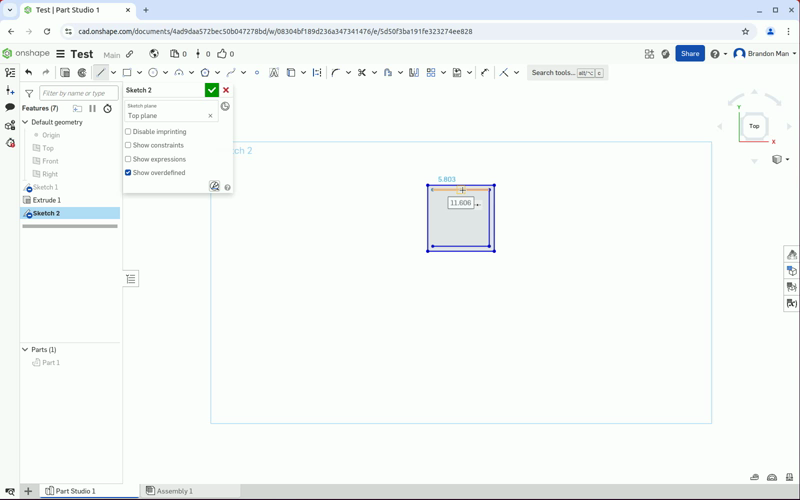
mouse_move(432, 246)
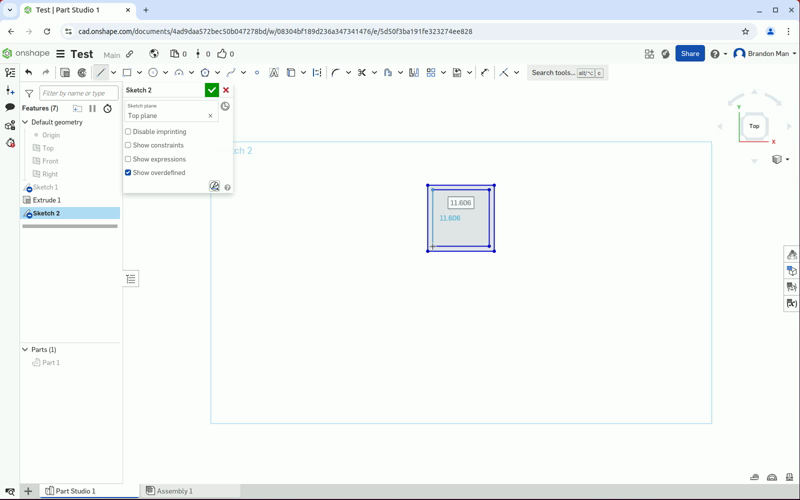
key_up(shift)
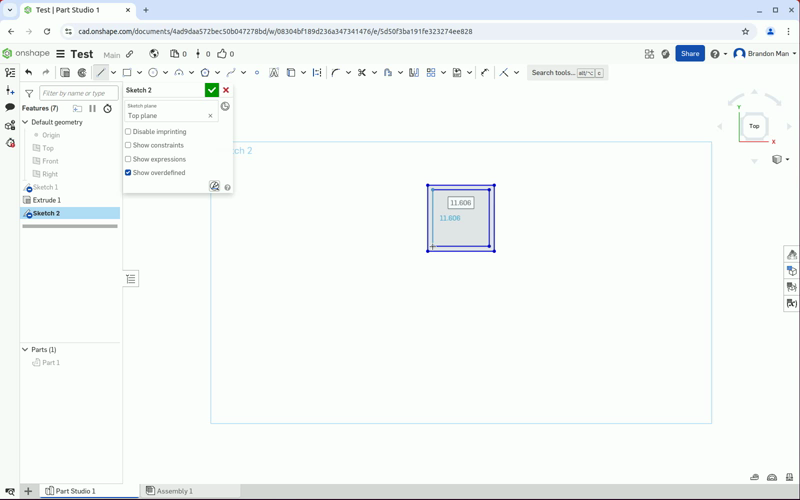
click(432, 246)
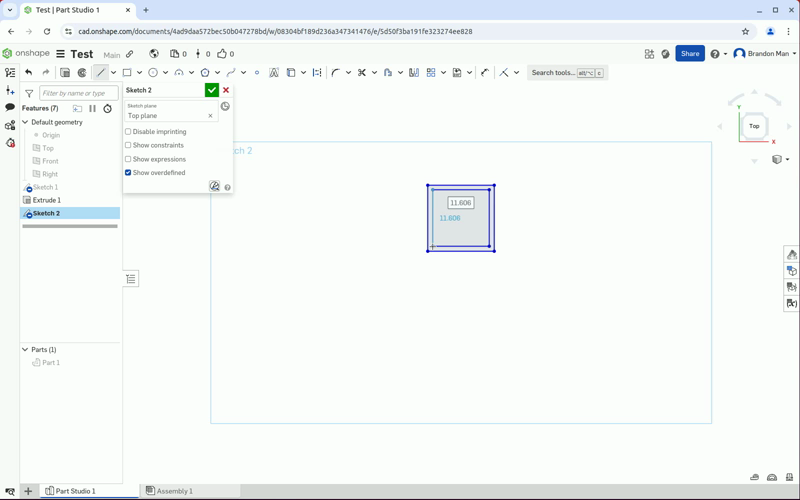
key(esc)
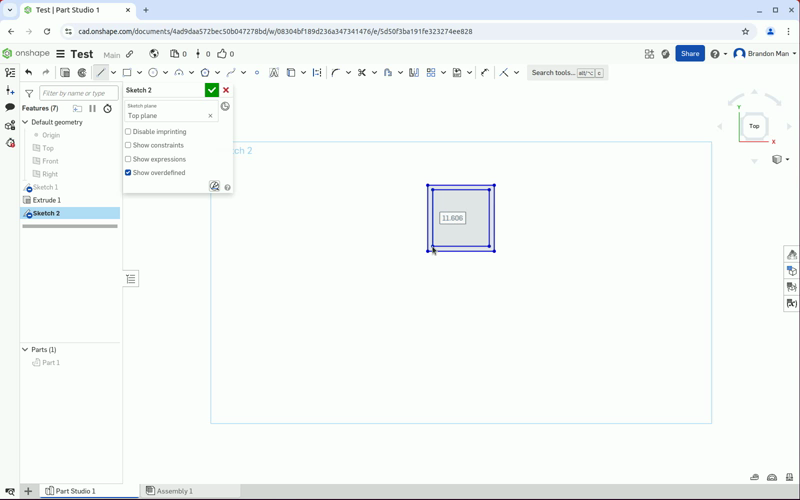
mouse_move(443, 248)
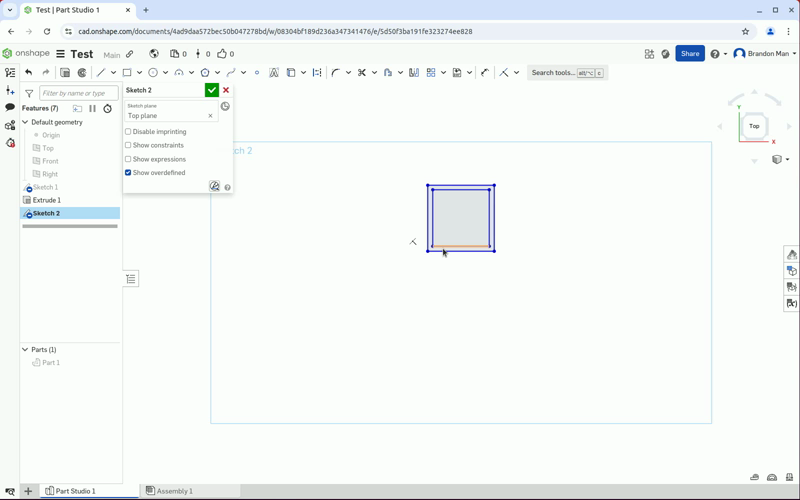
scroll(6)
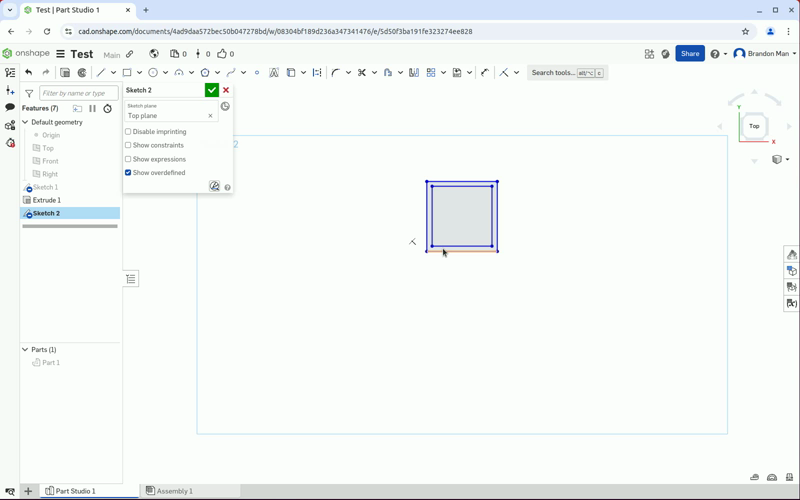
scroll(6)
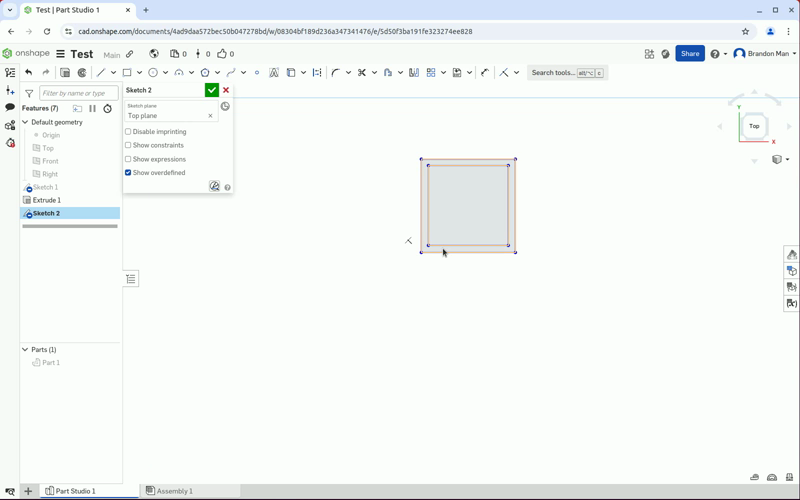
scroll(6)
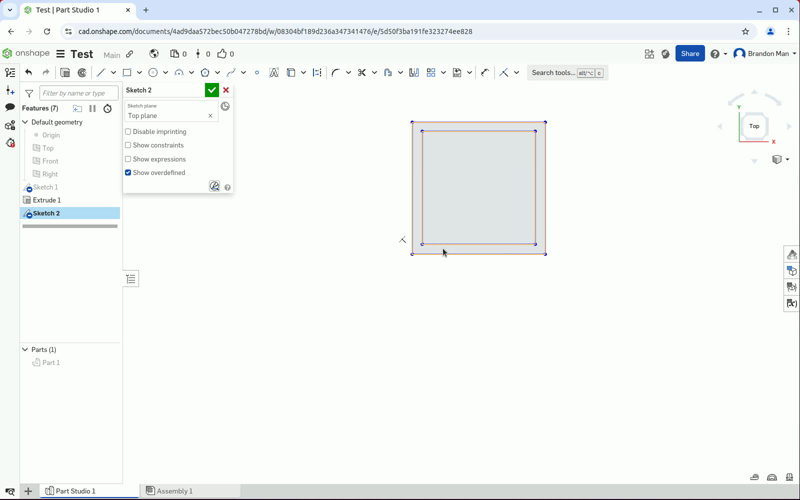
scroll(6)
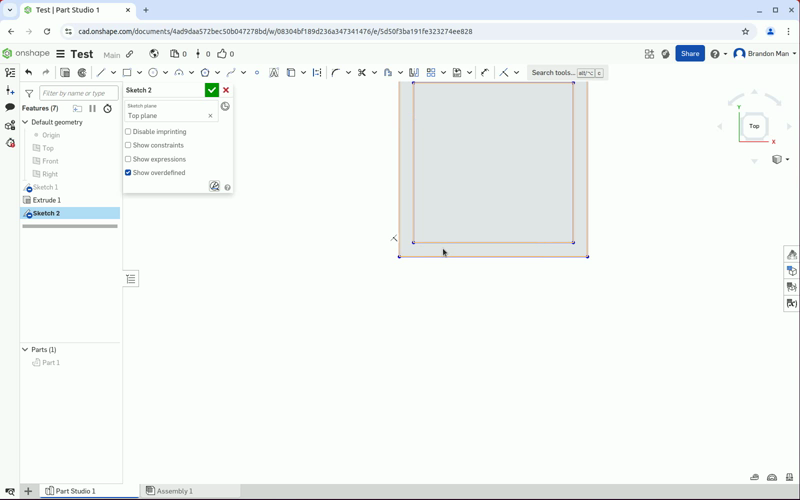
scroll(6)
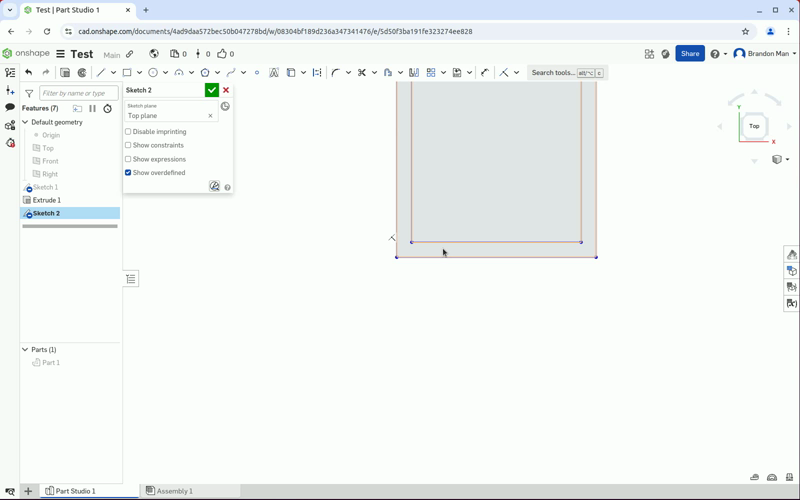
scroll(6)
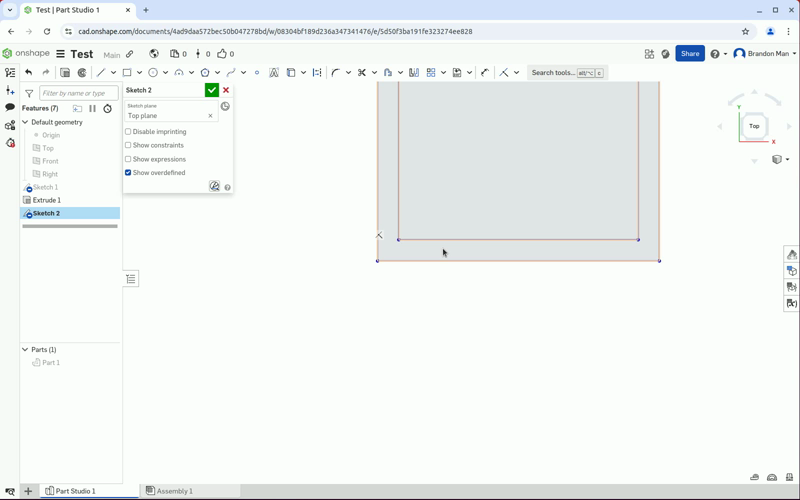
scroll(6)
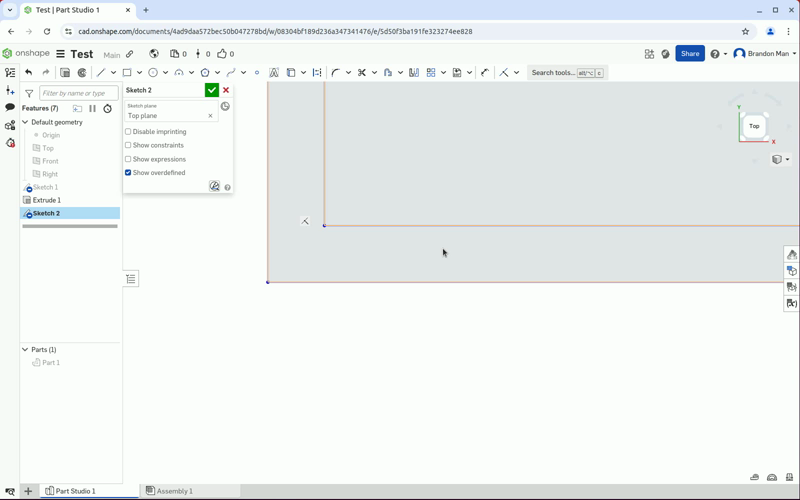
click(443, 248)
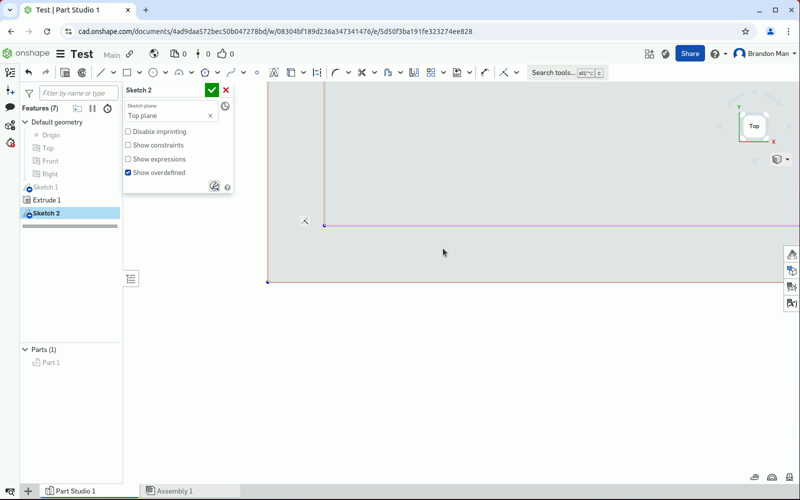
scroll(-6)
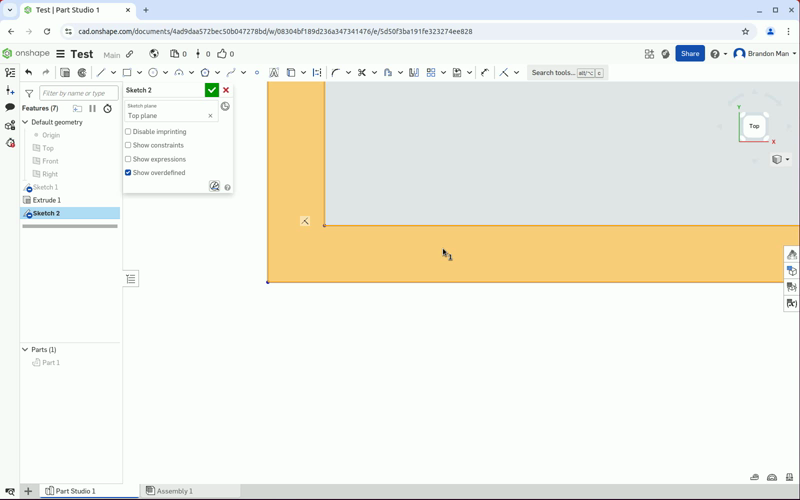
scroll(-6)
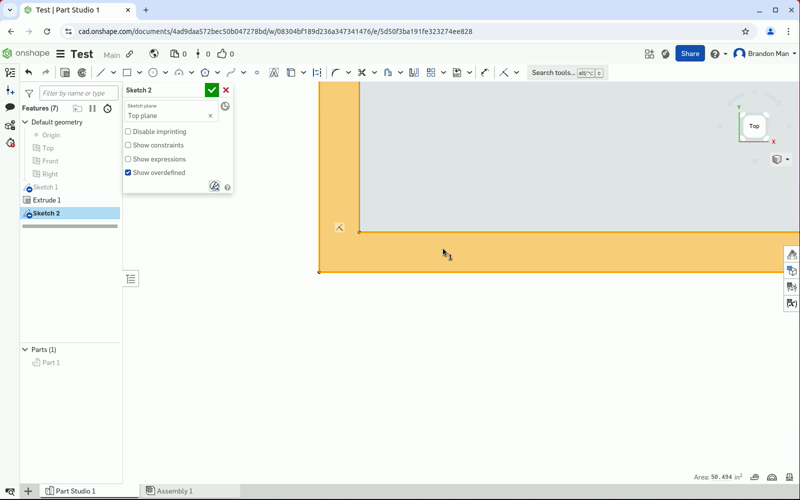
scroll(-6)
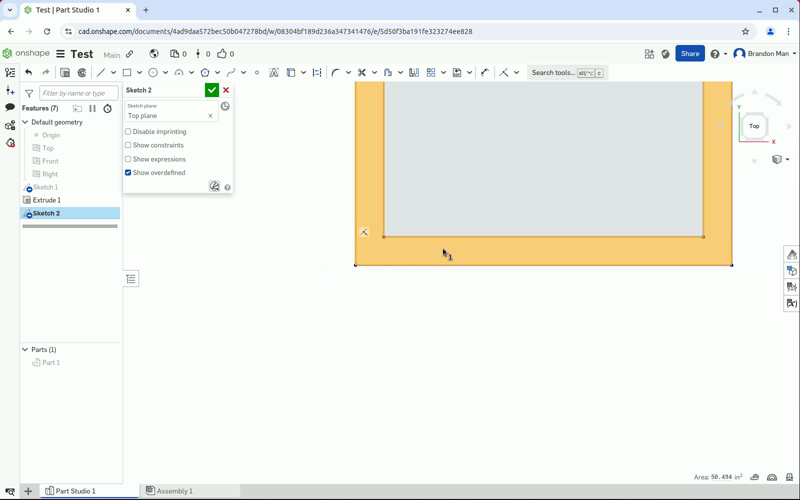
scroll(-6)
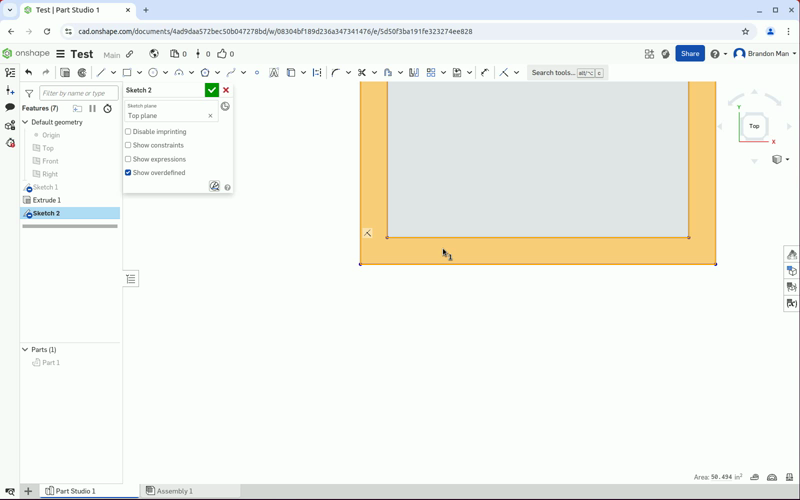
scroll(-6)
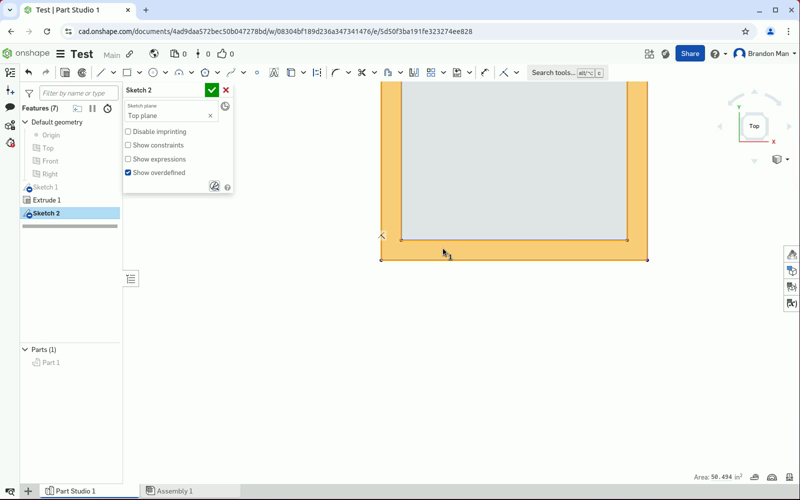
scroll(-6)
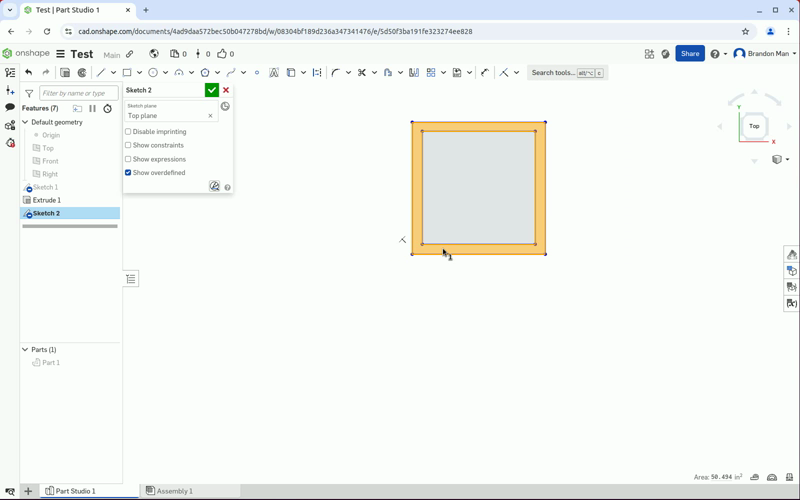
scroll(-6)
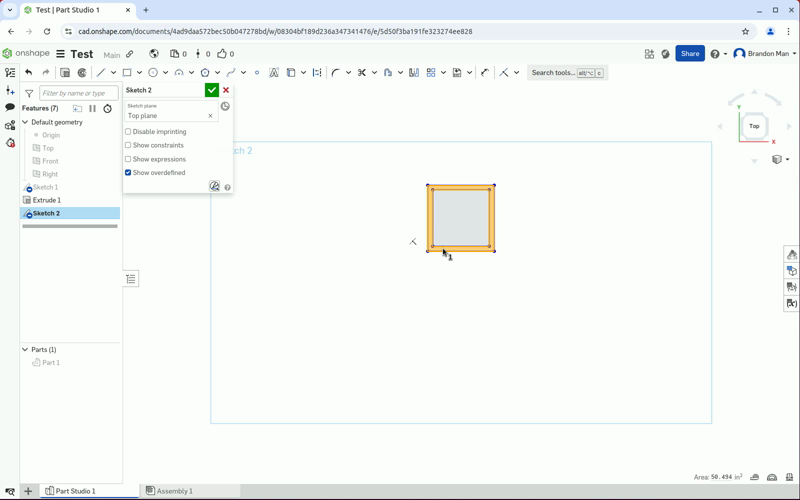
mouse_move(73, 352)
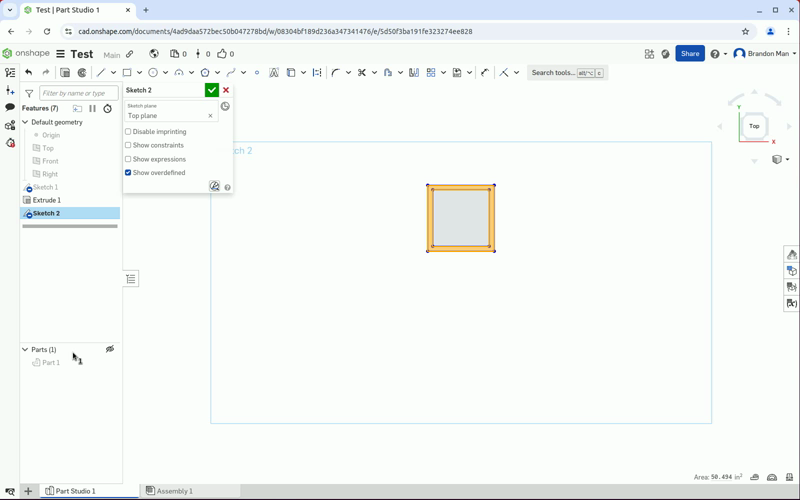
key(shift+y)
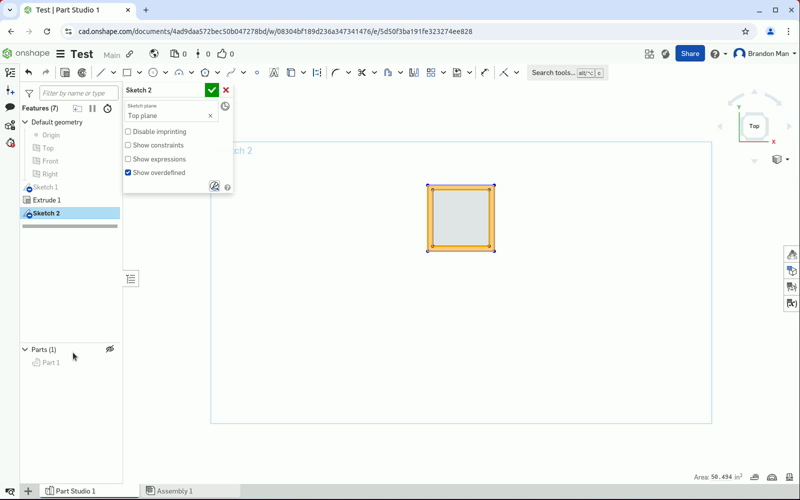
key(shift+e)
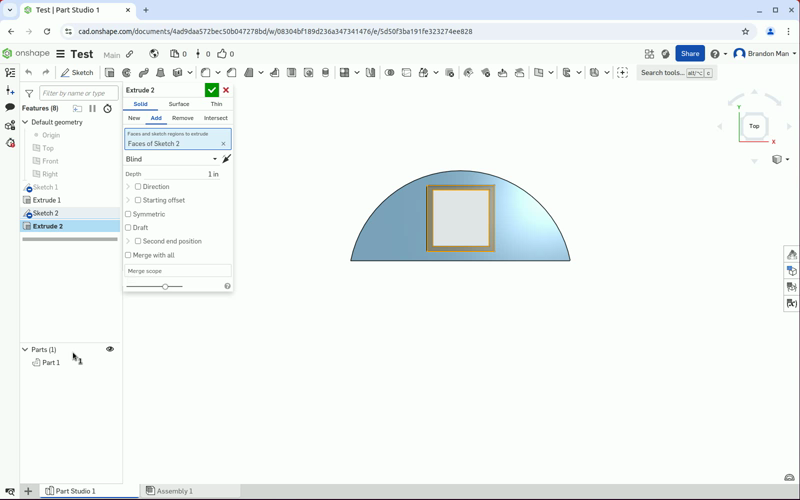
mouse_move(143, 106)
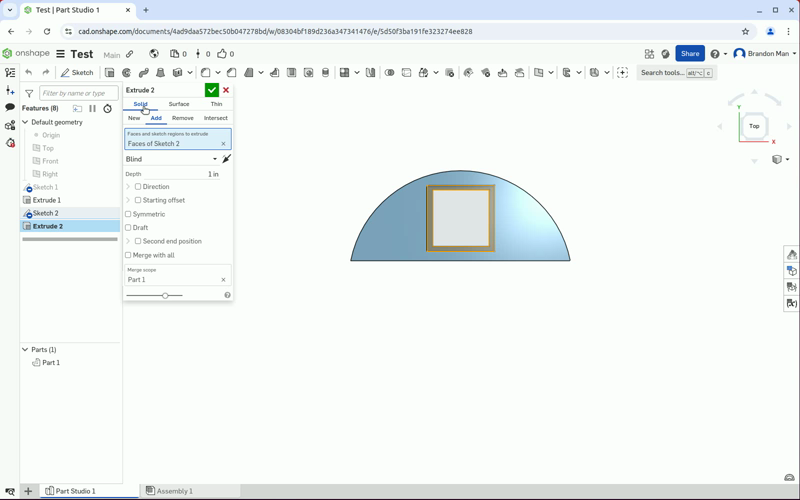
click(143, 106)
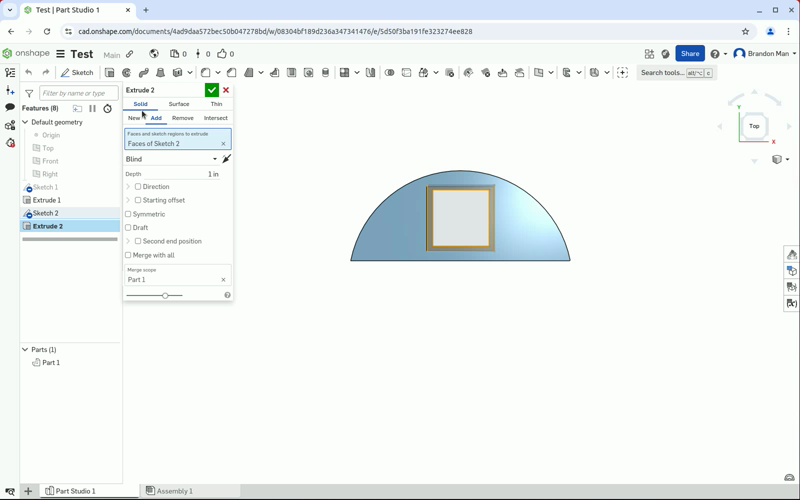
mouse_move(137, 120)
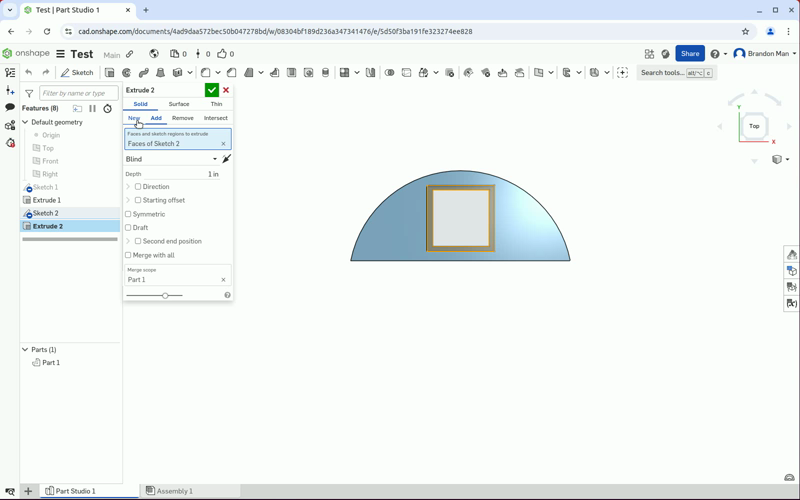
click(137, 120)
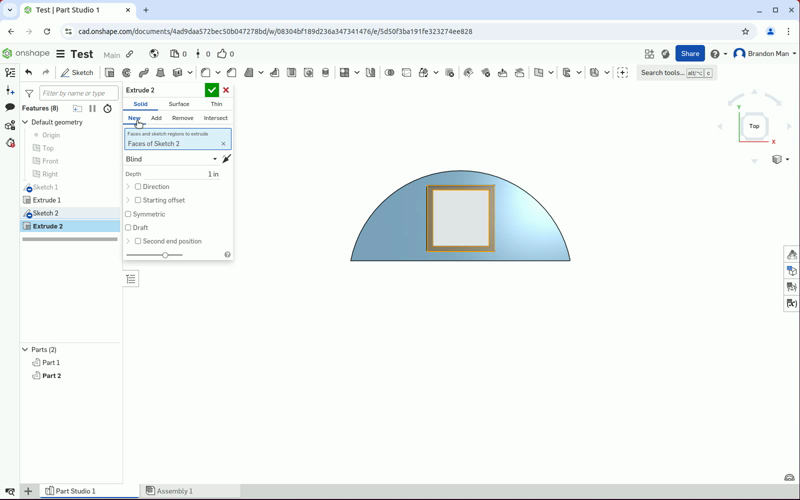
key(tab, 4)
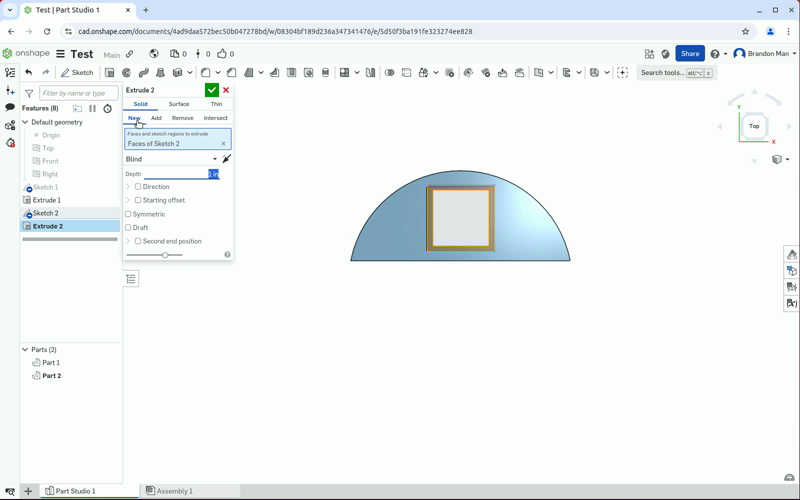
text(0.481)
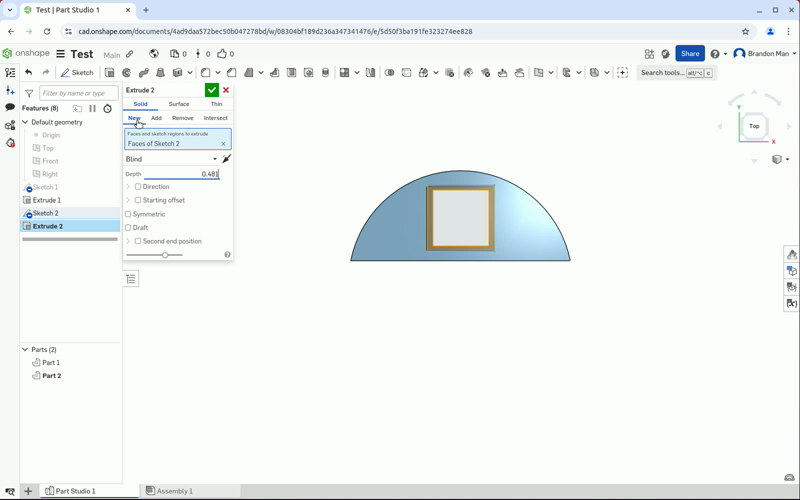
key(enter)
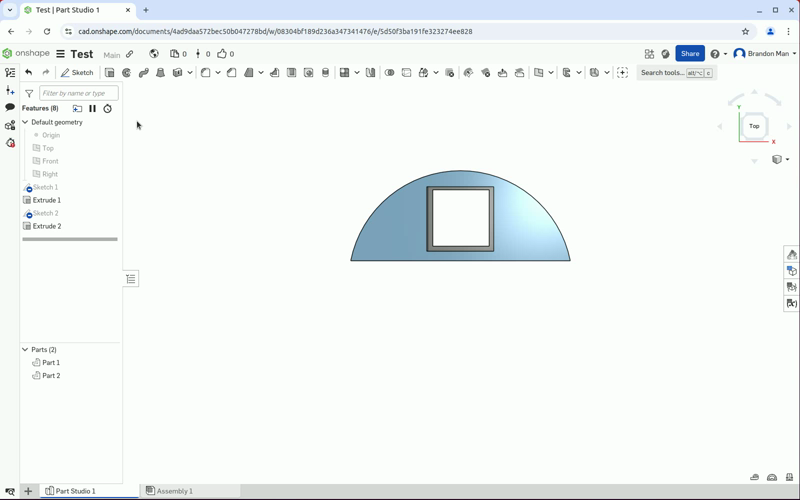
key(shift+h)
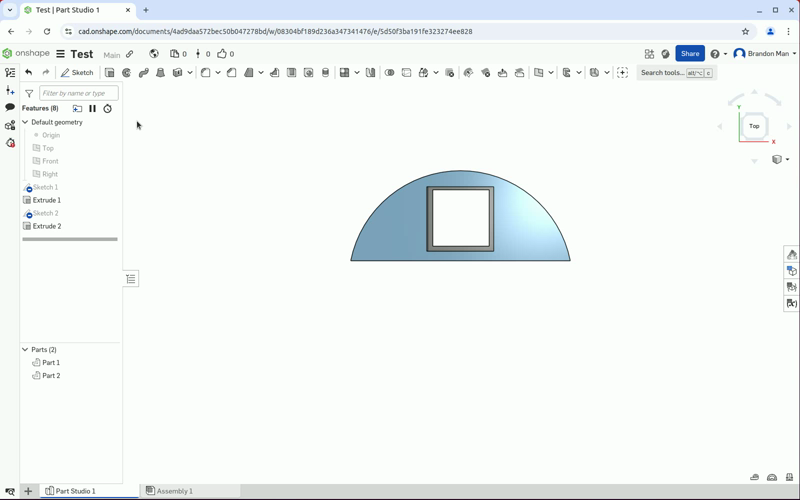
key(shift+h)
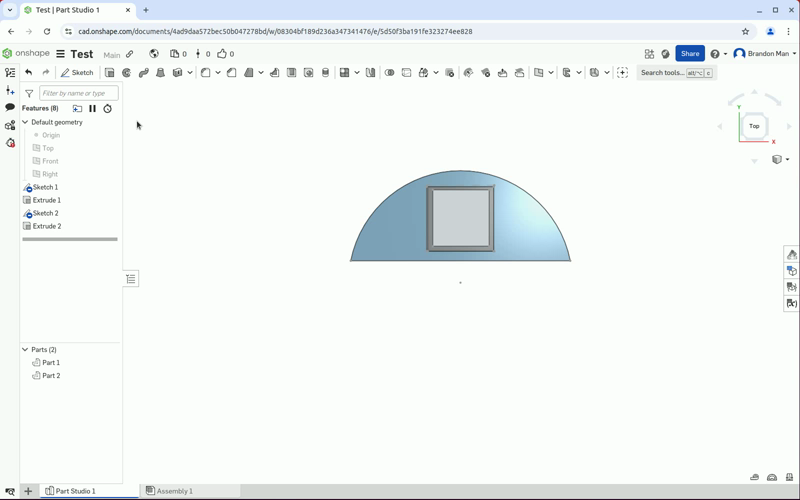
key(shift+7)
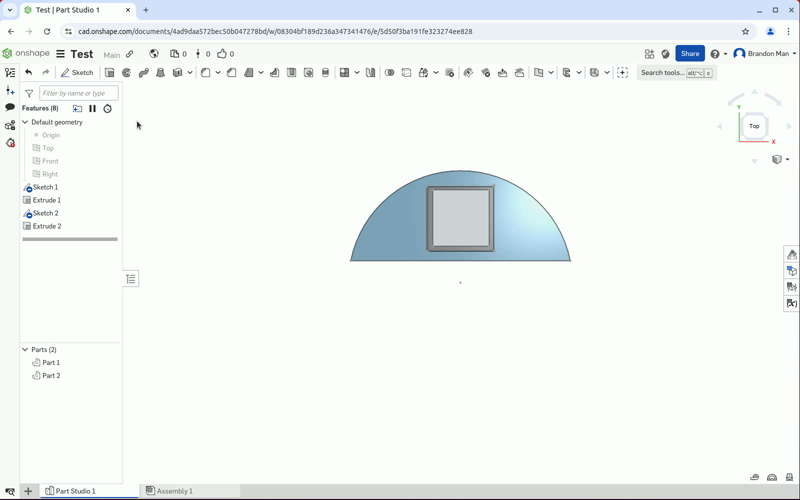
key(up, 3)
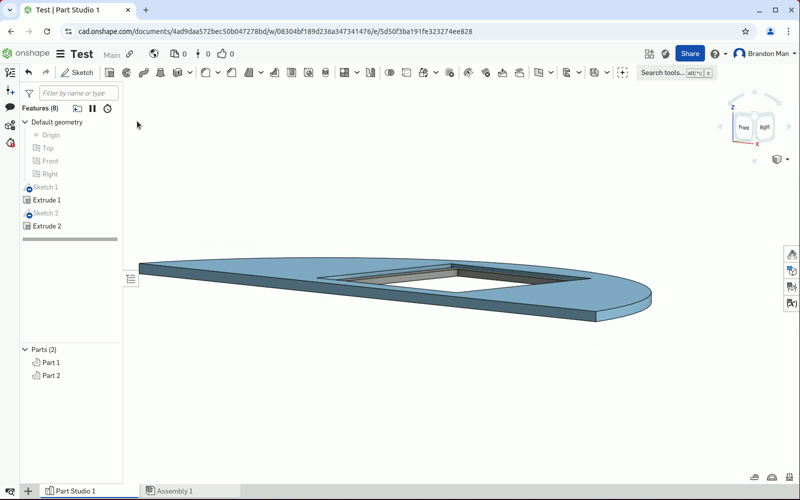
key(left, 3)
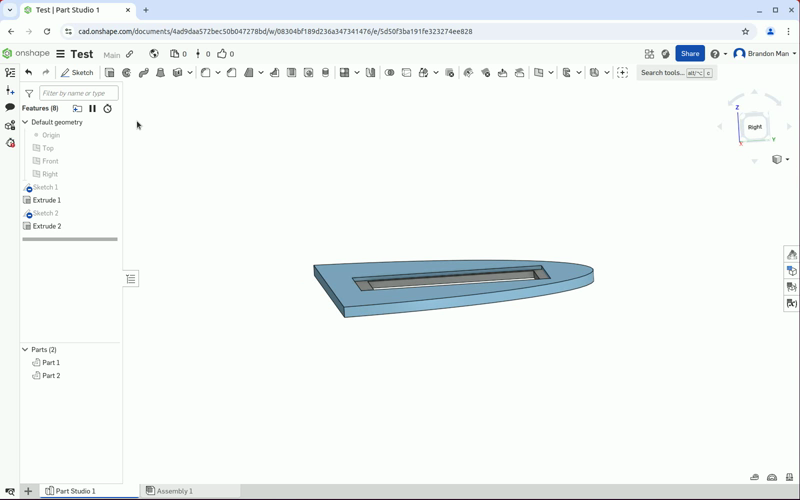
key(right, 3)
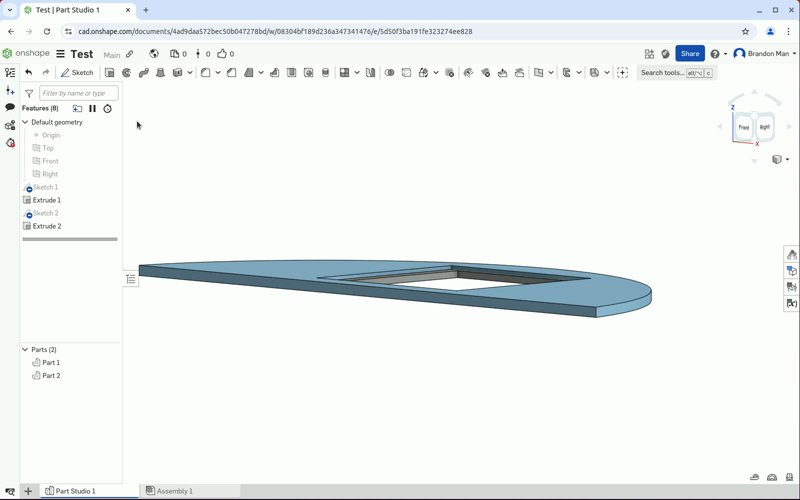
key(down, 3)
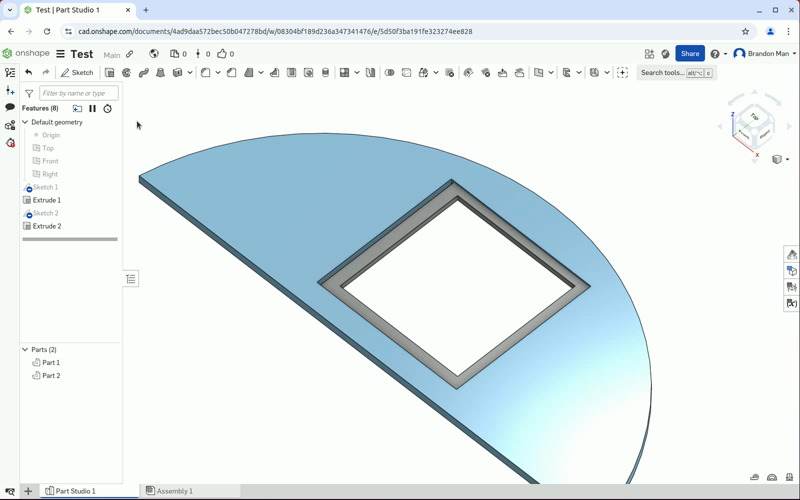
mouse_move(73, 189)
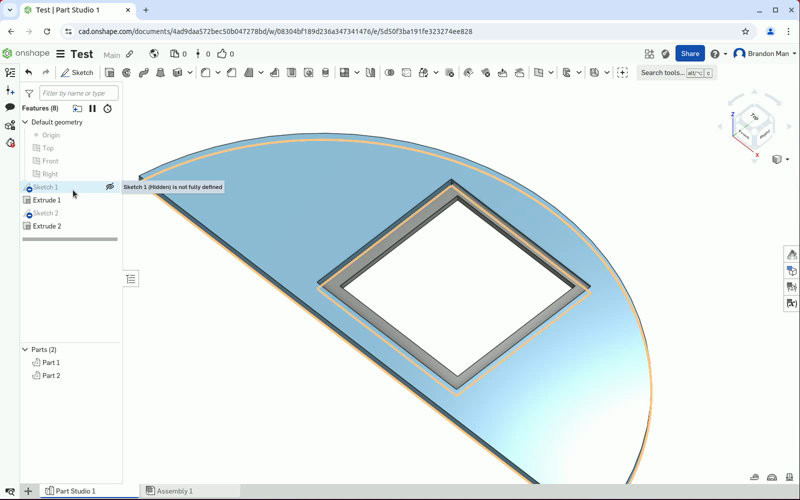
click(73, 189)